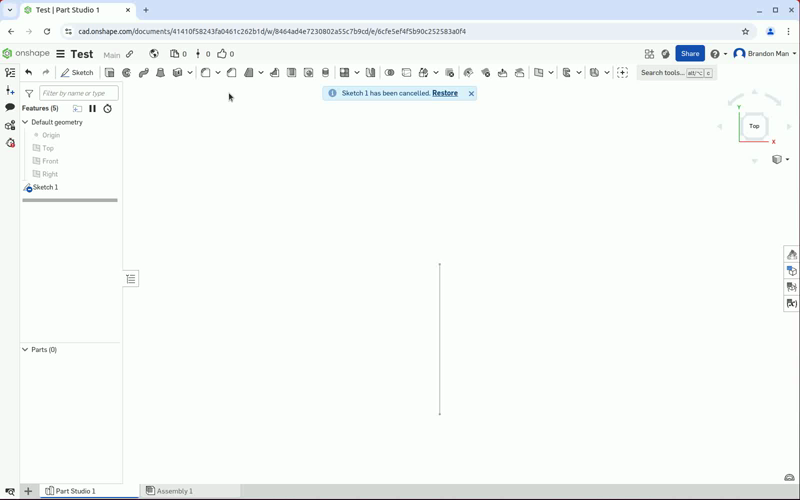
key(shift+h)
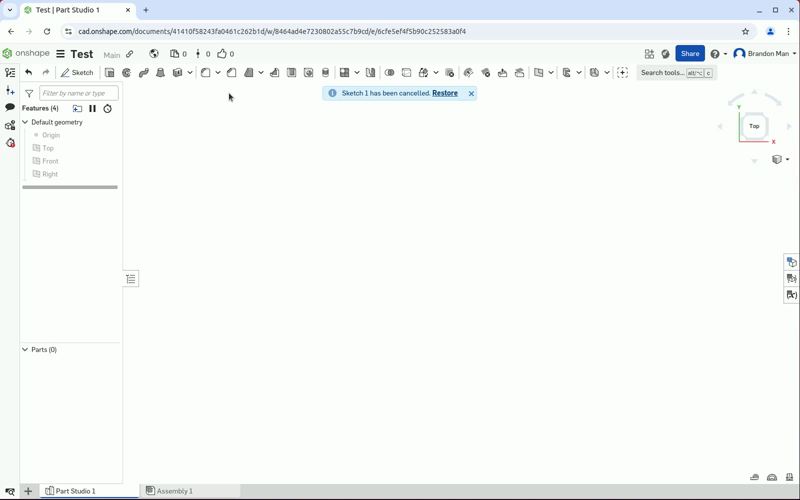
mouse_move(73, 352)
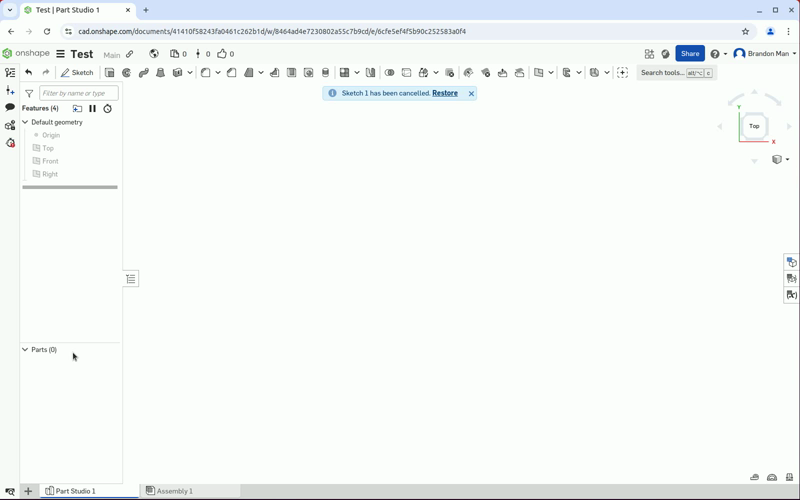
key(y)
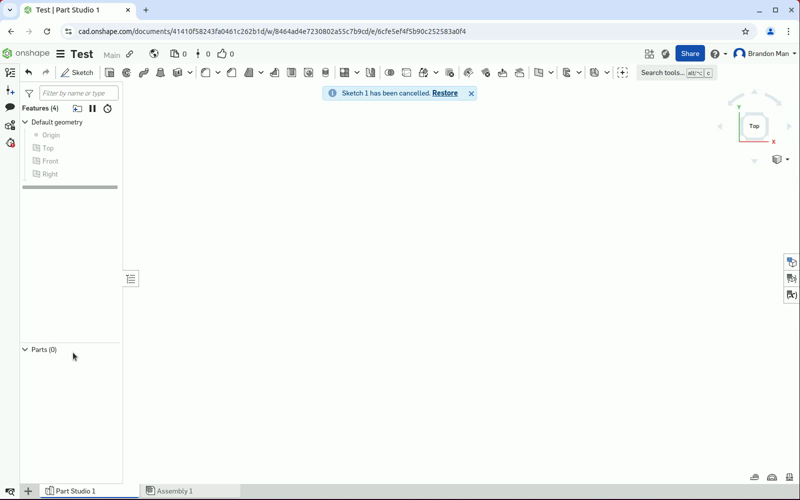
key(shift+p)
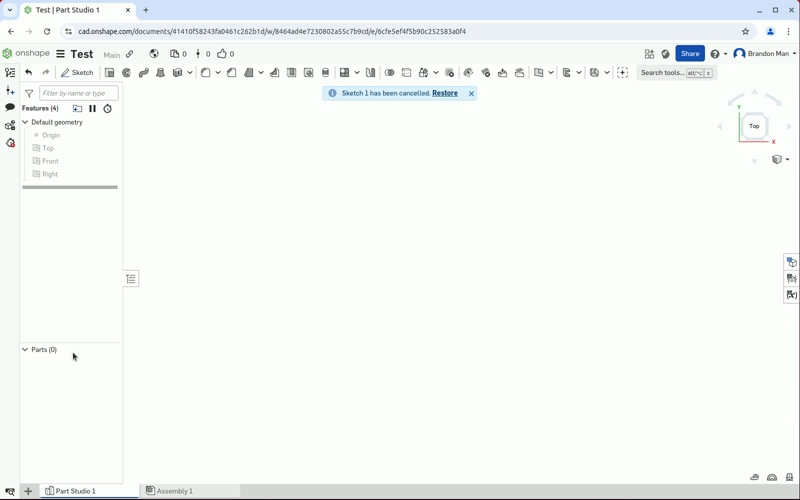
key(space)
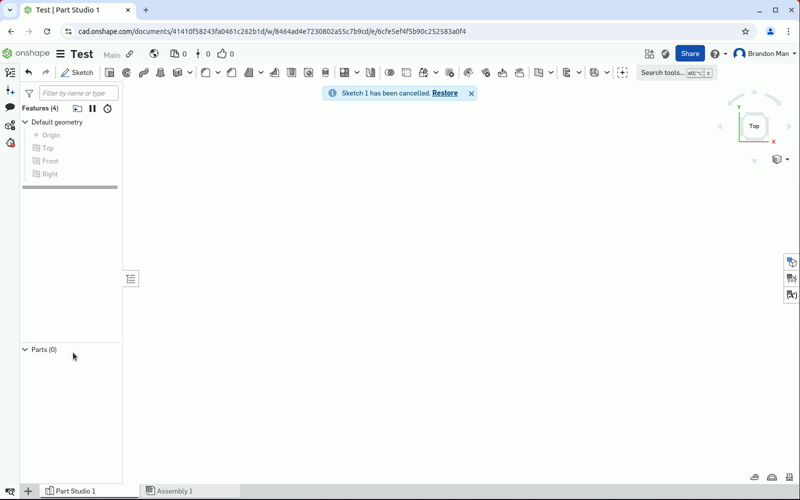
key_down(shift)
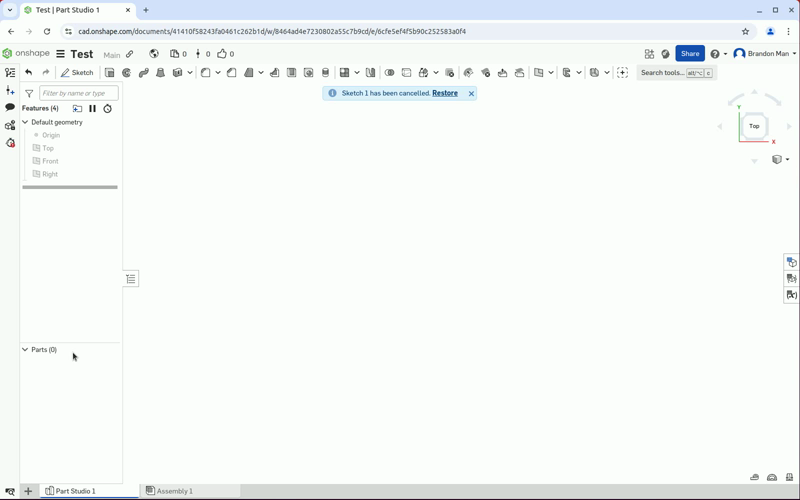
key(up)
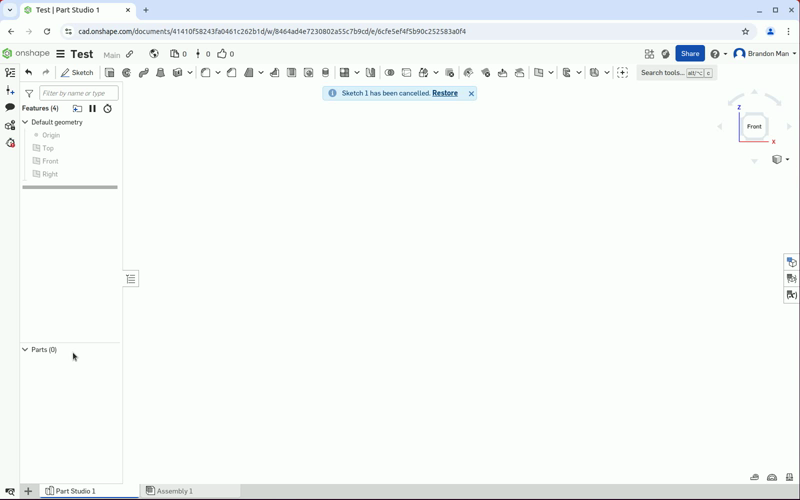
key_up(shift)
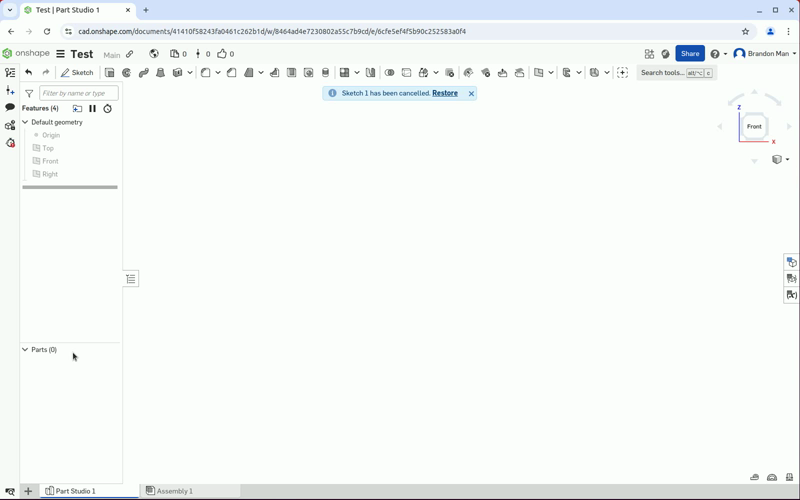
mouse_move(73, 352)
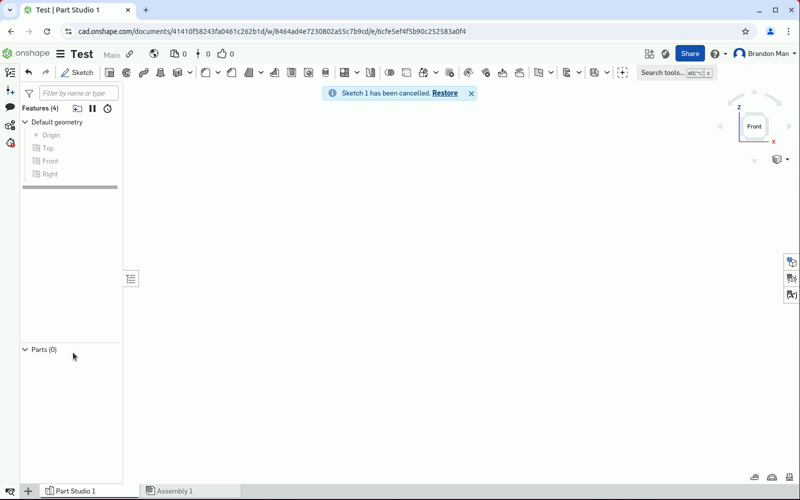
key(shift+y)
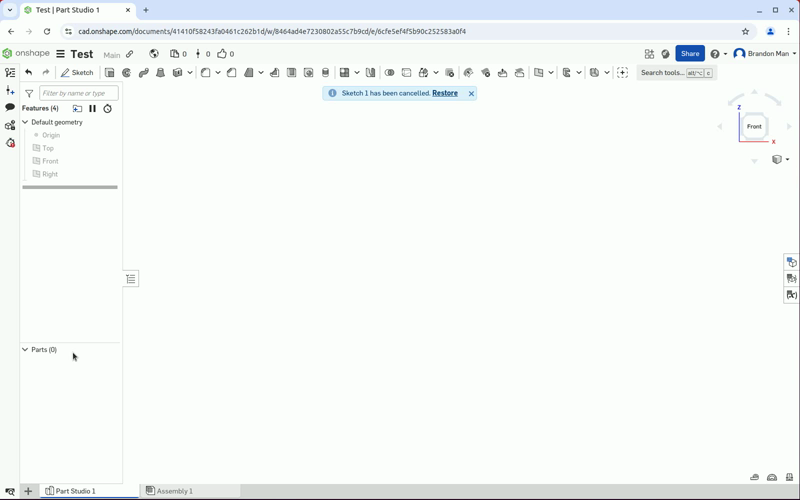
key(shift+s)
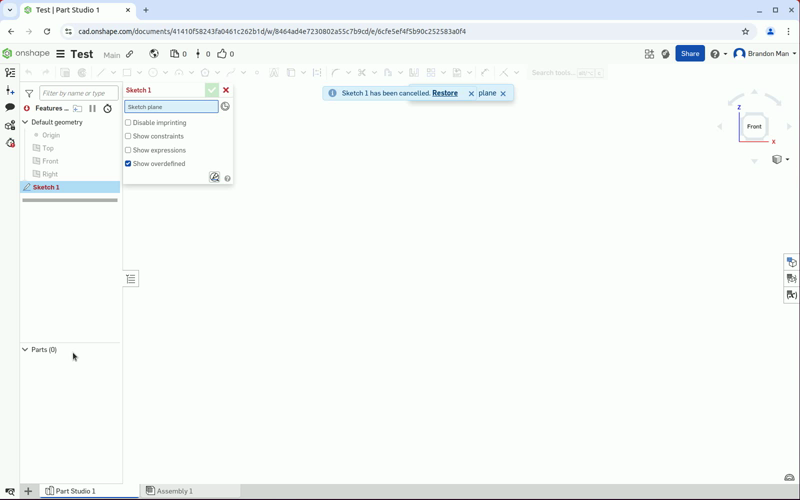
mouse_move(73, 163)
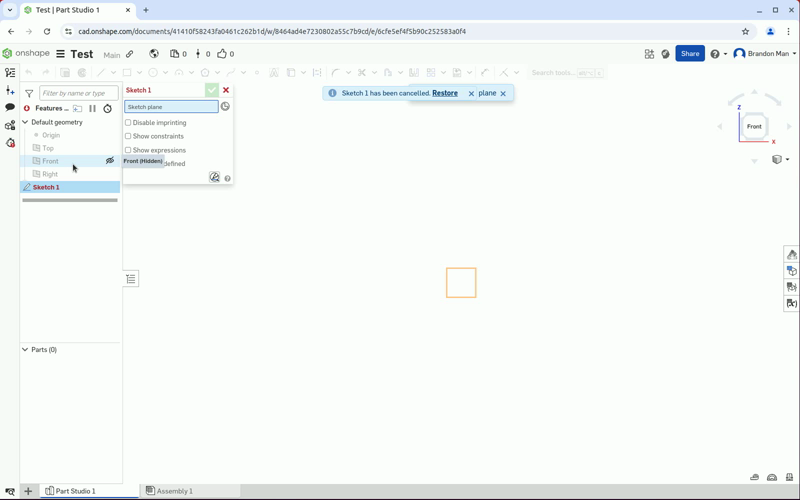
click(73, 163)
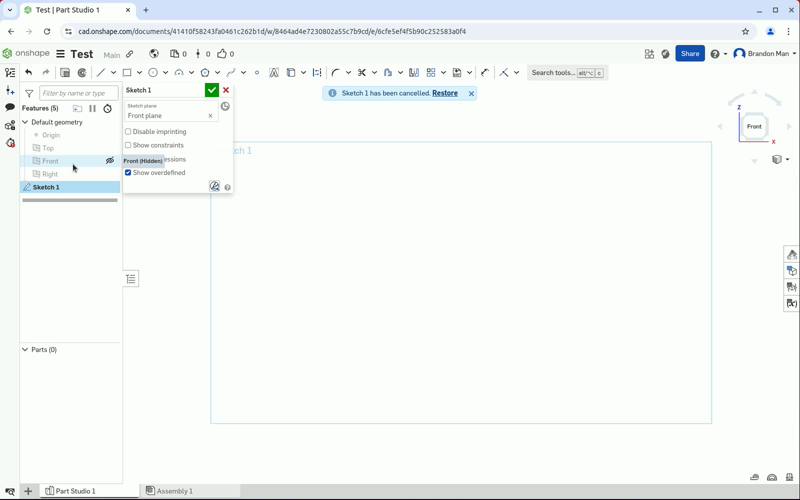
mouse_move(73, 352)
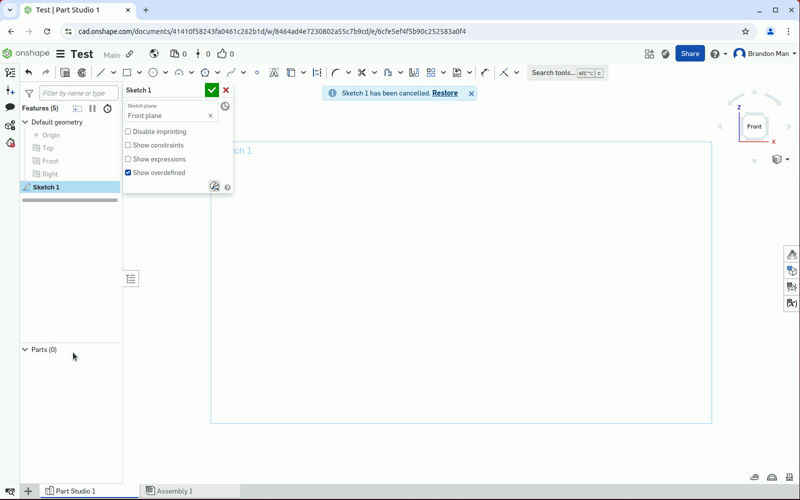
key(y)
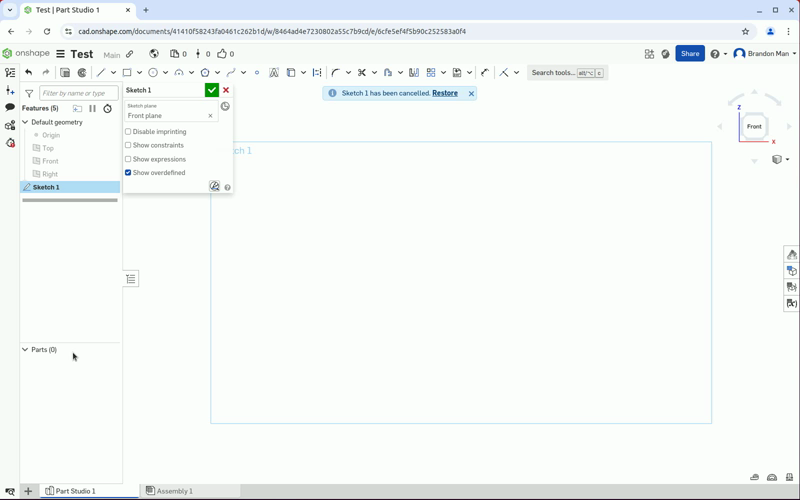
key(l)
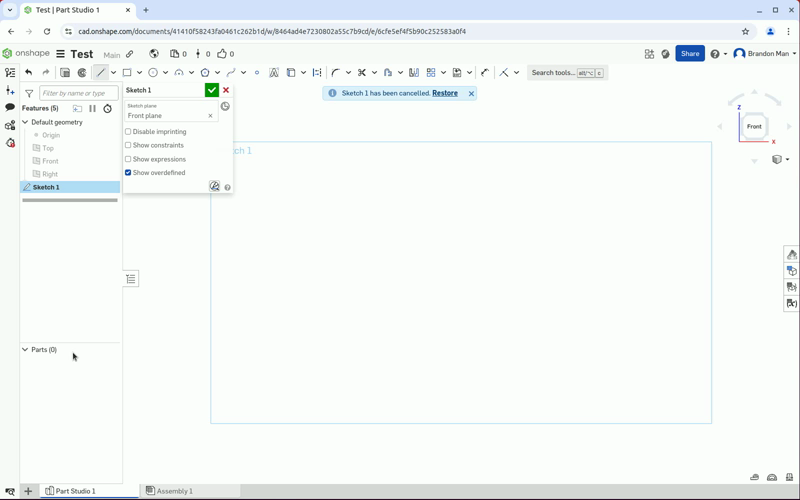
key_down(shift)
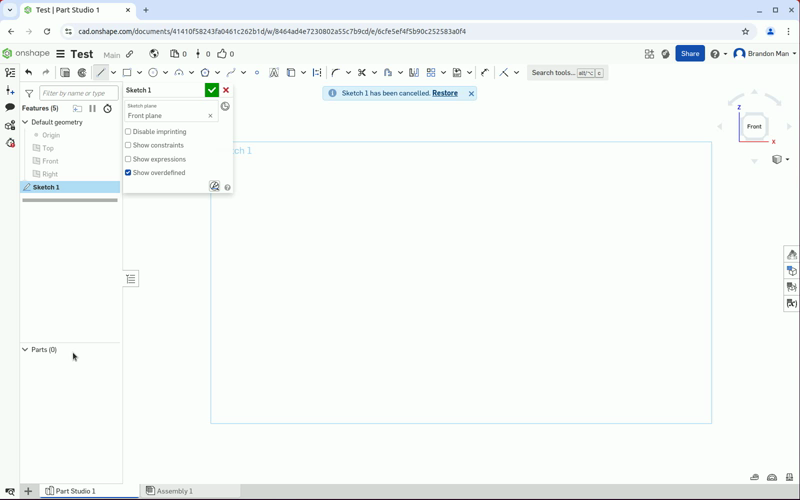
mouse_move(358, 343)
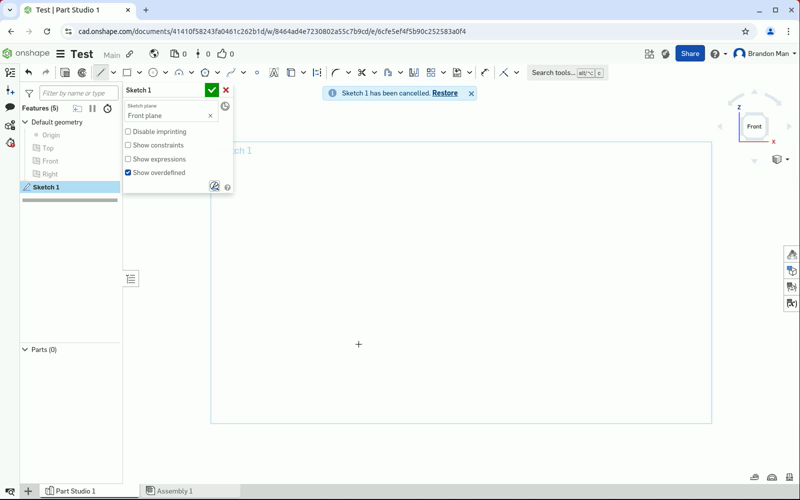
click(358, 343)
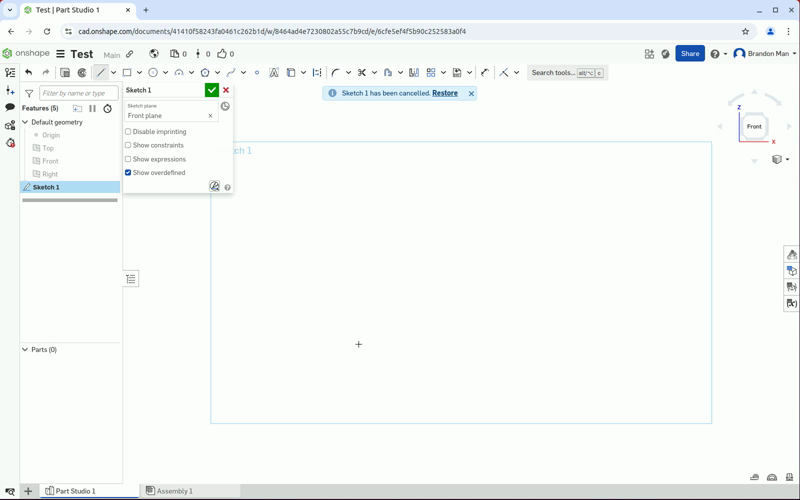
key_up(shift)
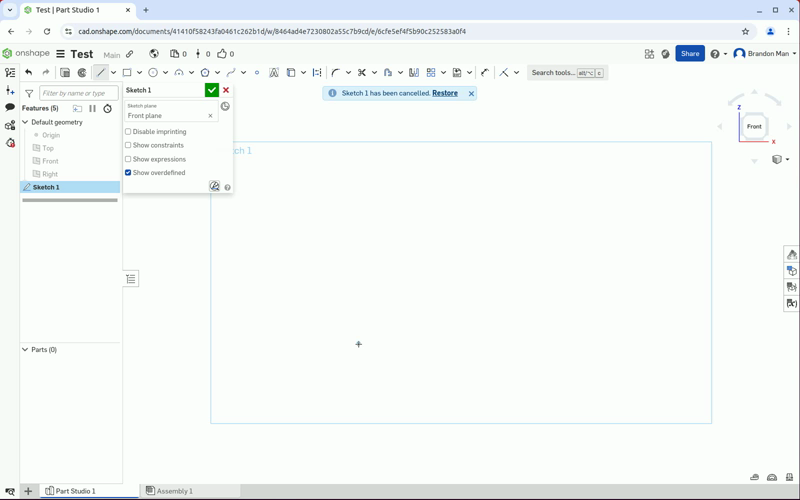
key_down(shift)
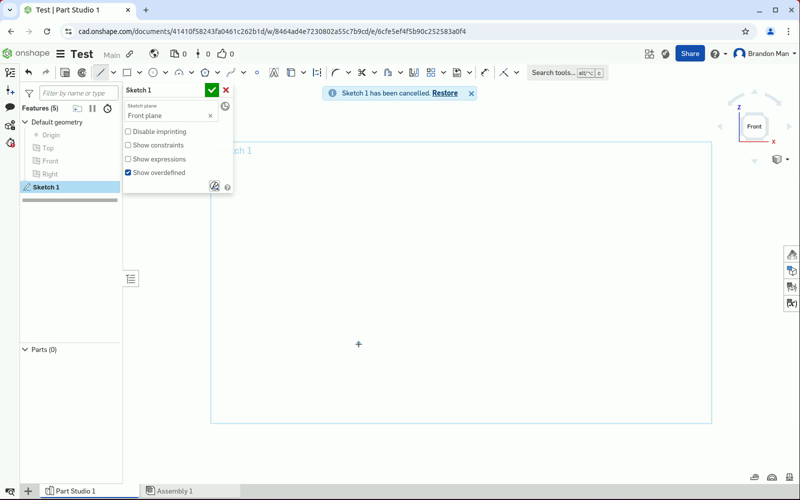
mouse_move(572, 343)
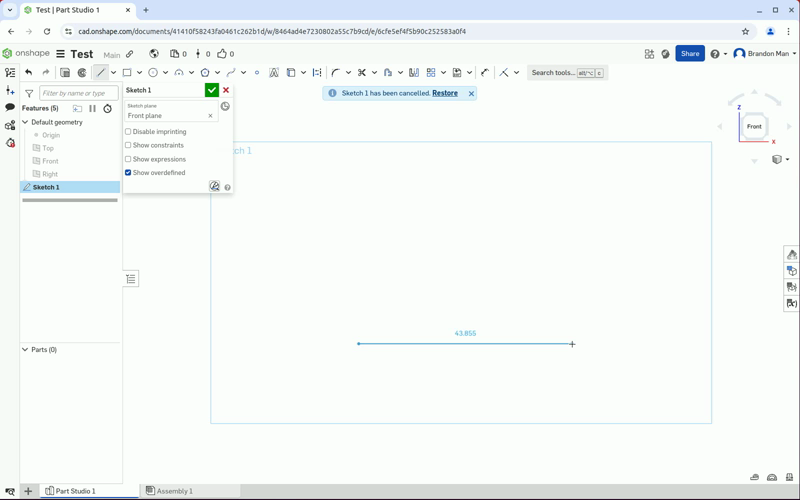
click(572, 343)
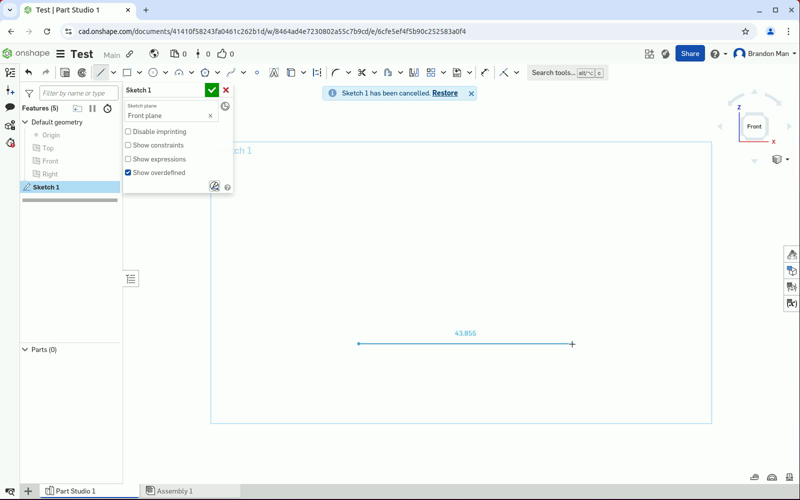
key_up(shift)
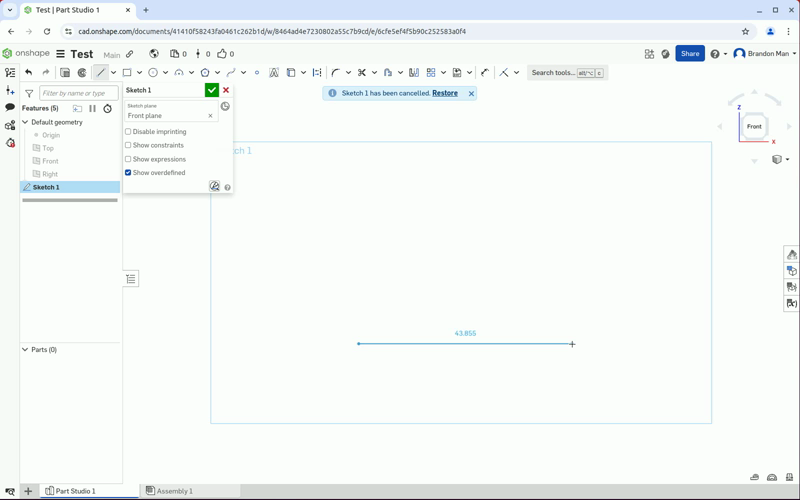
key_down(shift)
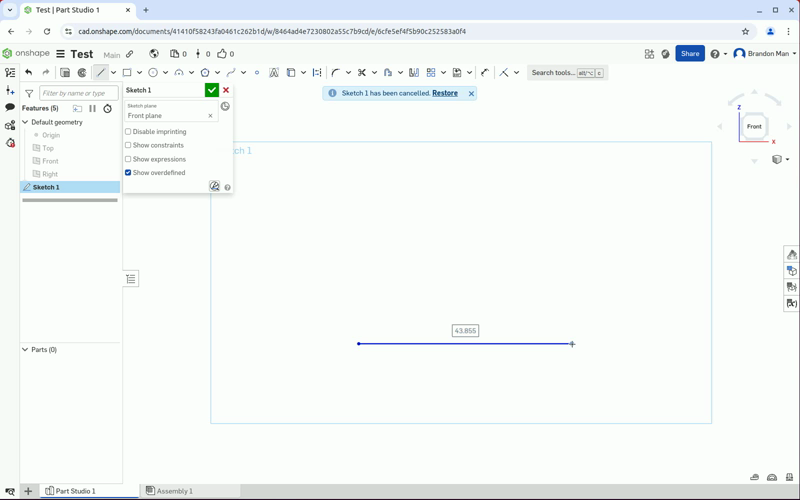
mouse_move(358, 236)
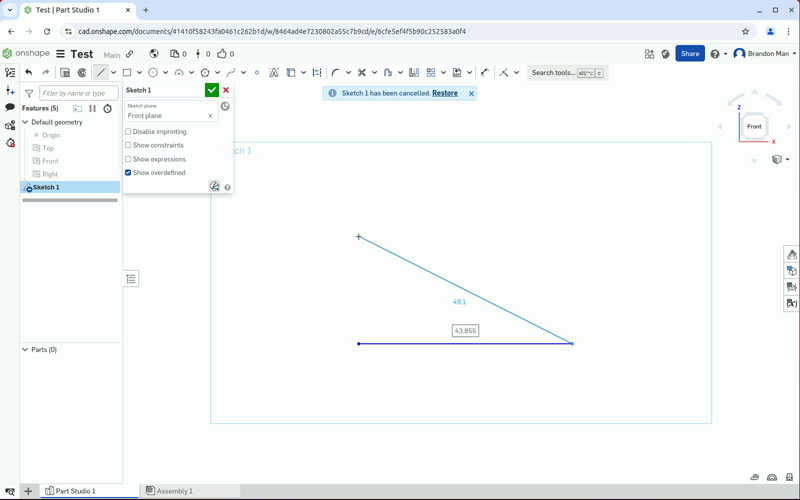
click(358, 236)
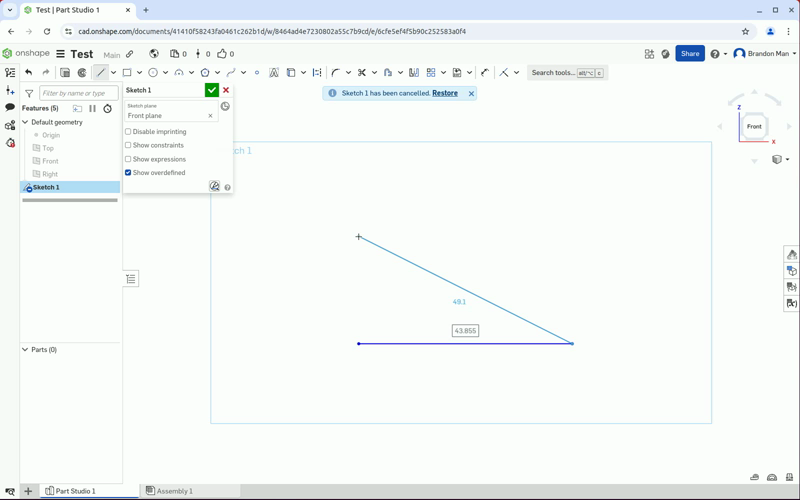
key_up(shift)
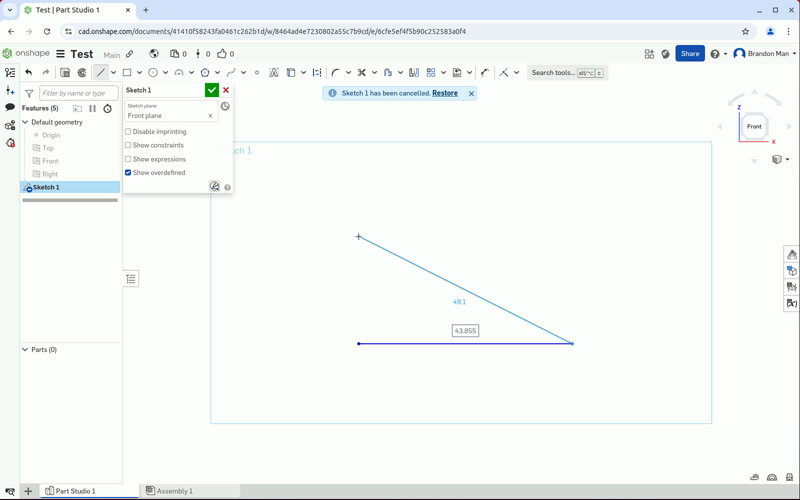
key_down(shift)
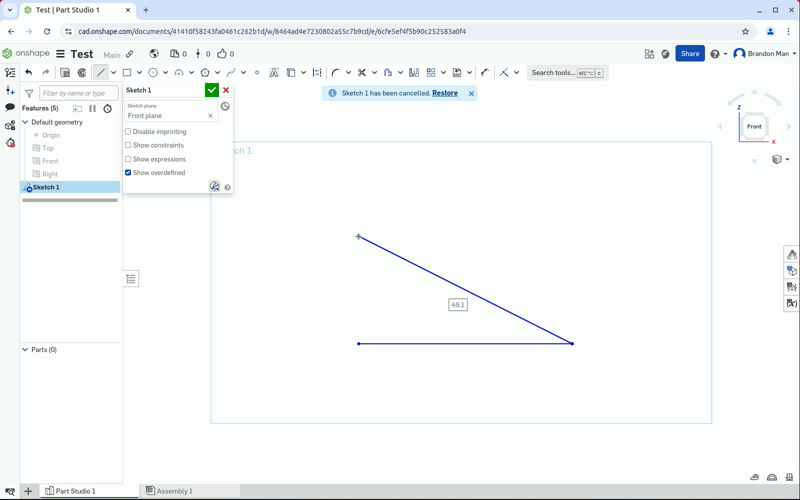
mouse_move(358, 343)
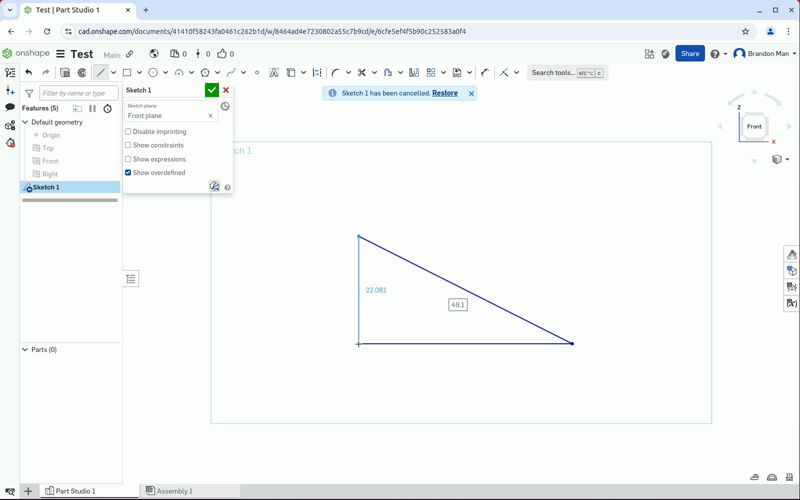
key_up(shift)
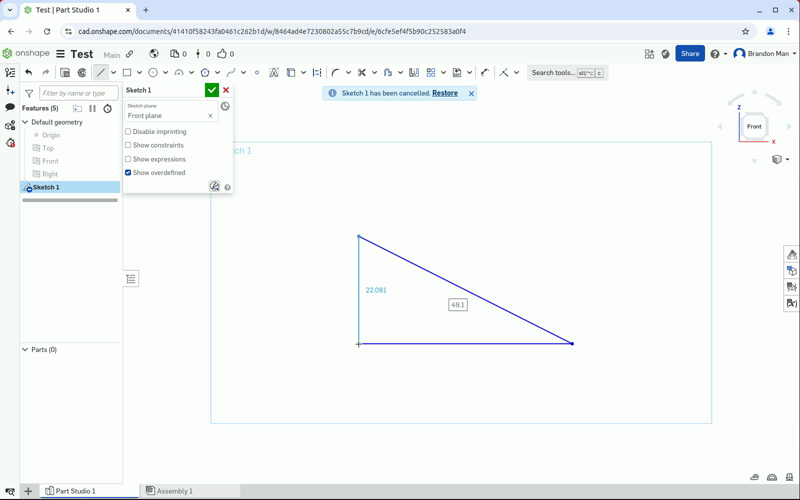
click(358, 343)
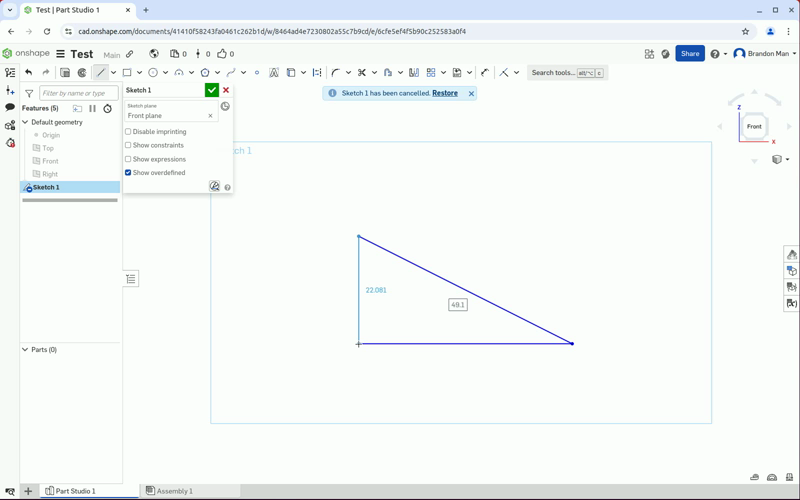
key(esc)
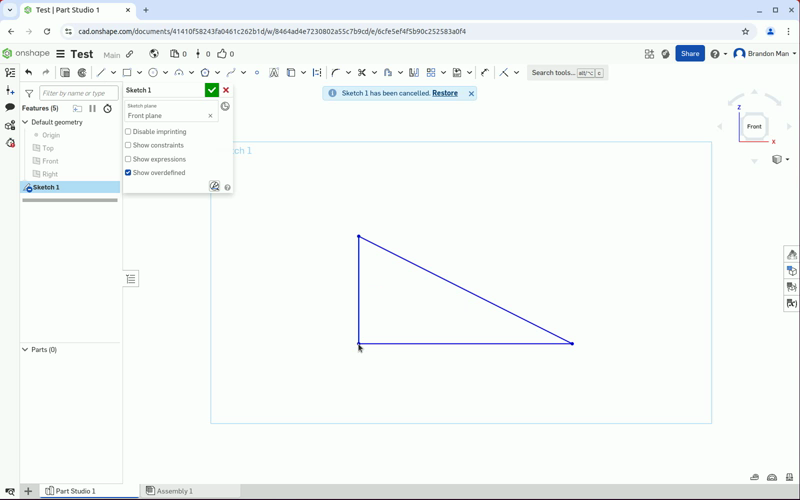
mouse_move(442, 314)
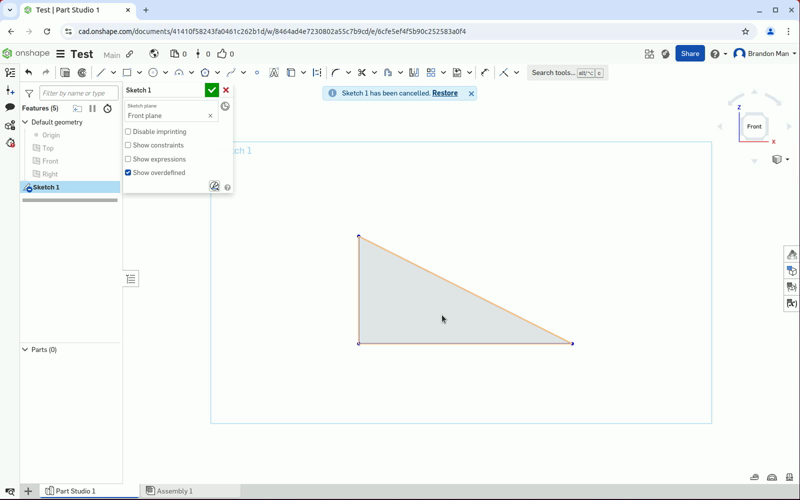
click(442, 314)
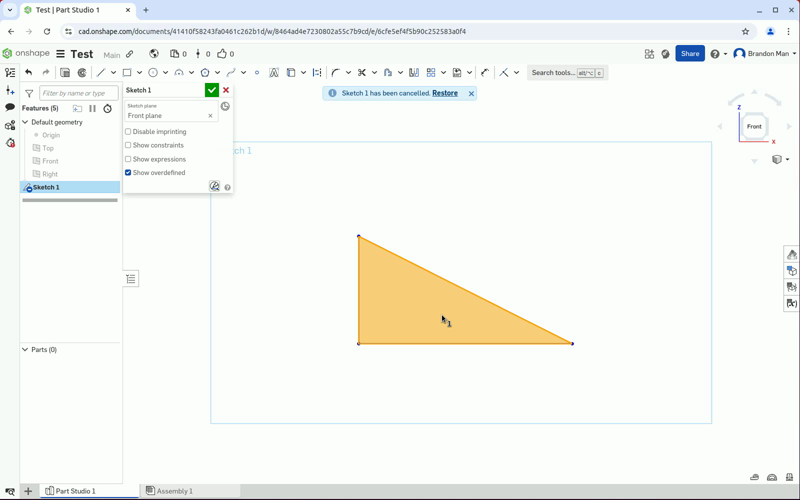
mouse_move(73, 352)
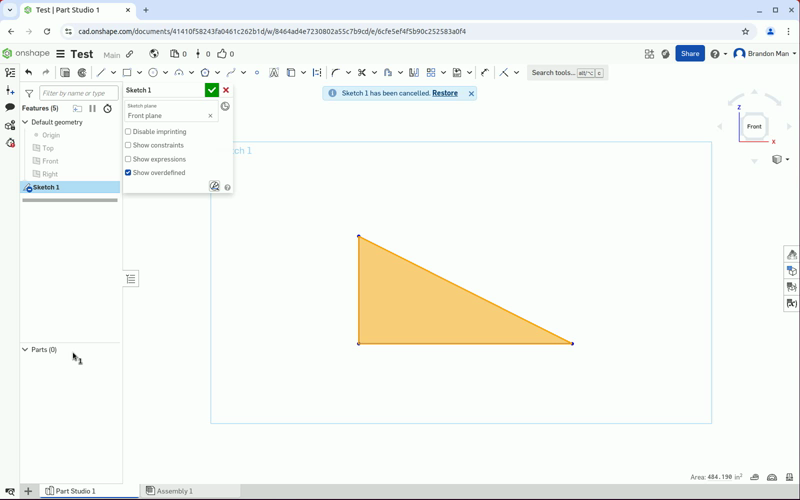
key(shift+y)
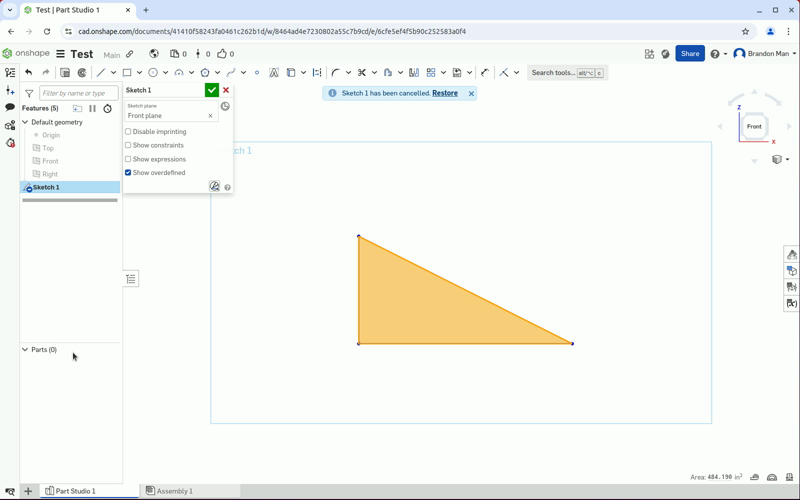
key(shift+e)
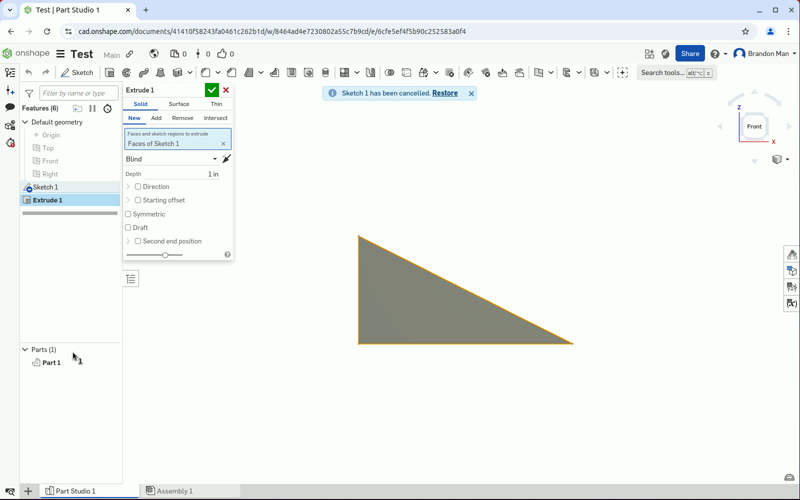
mouse_move(143, 106)
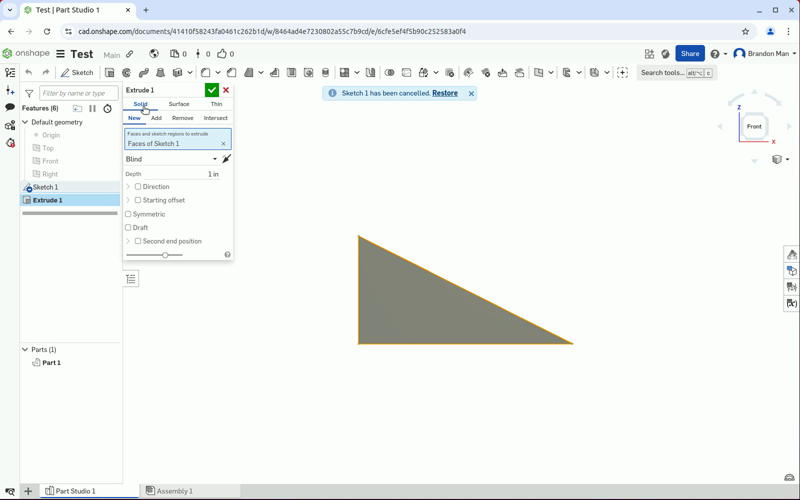
click(143, 106)
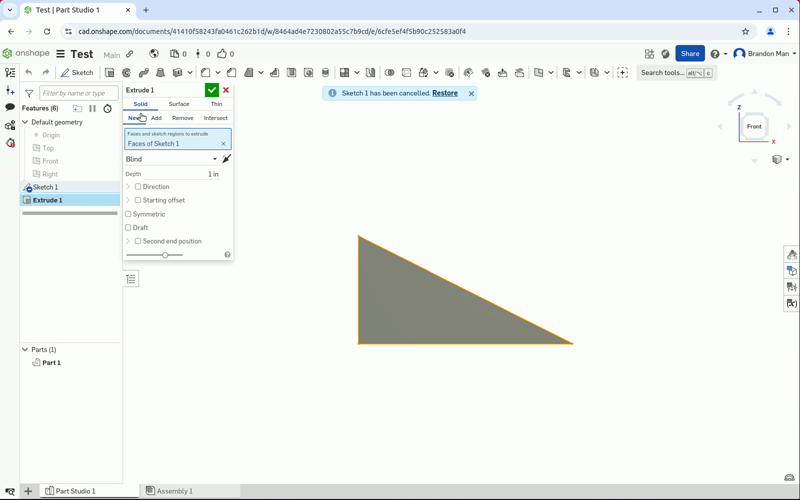
mouse_move(137, 120)
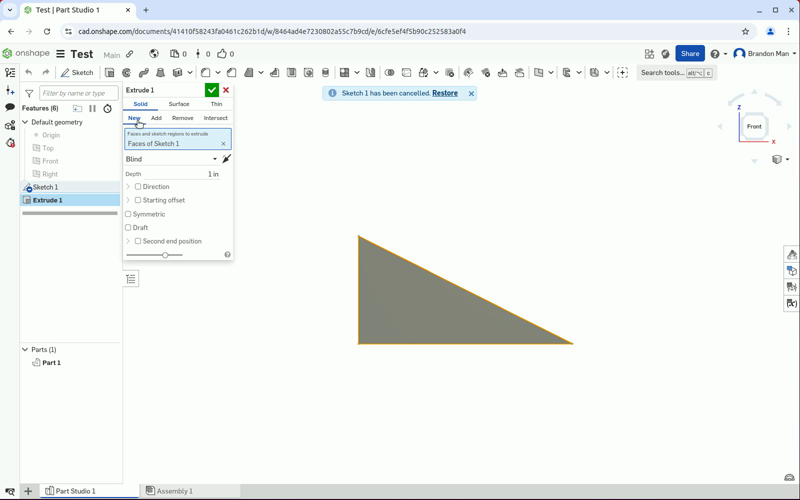
click(137, 120)
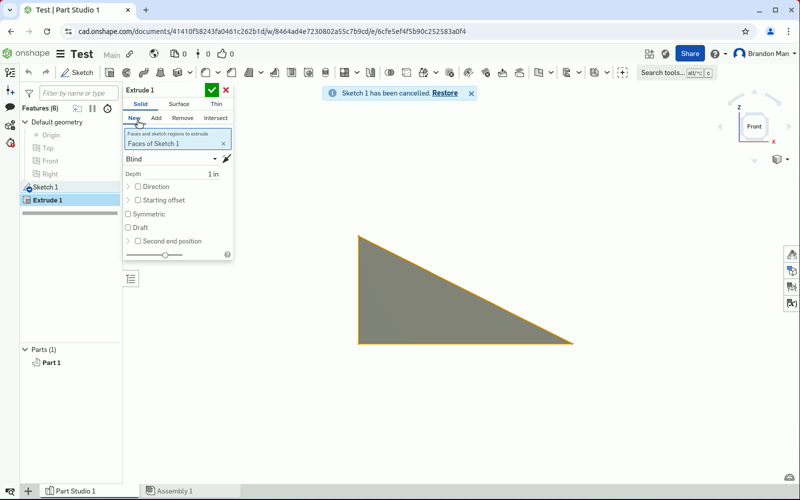
key(tab, 4)
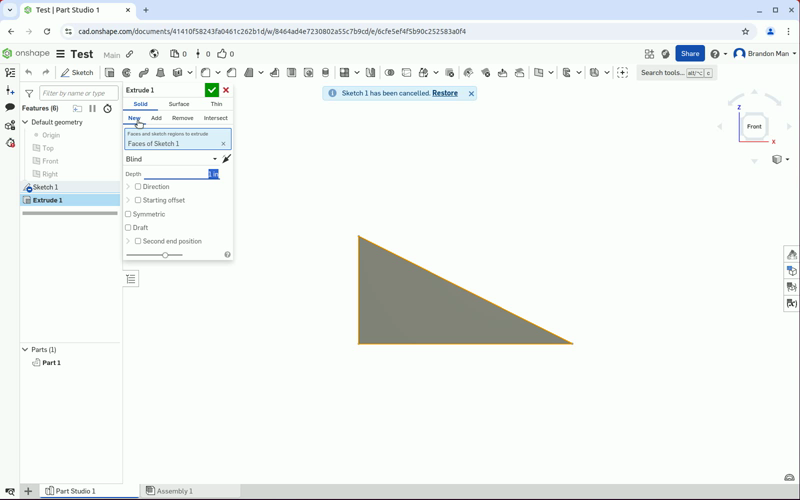
text(6.499)
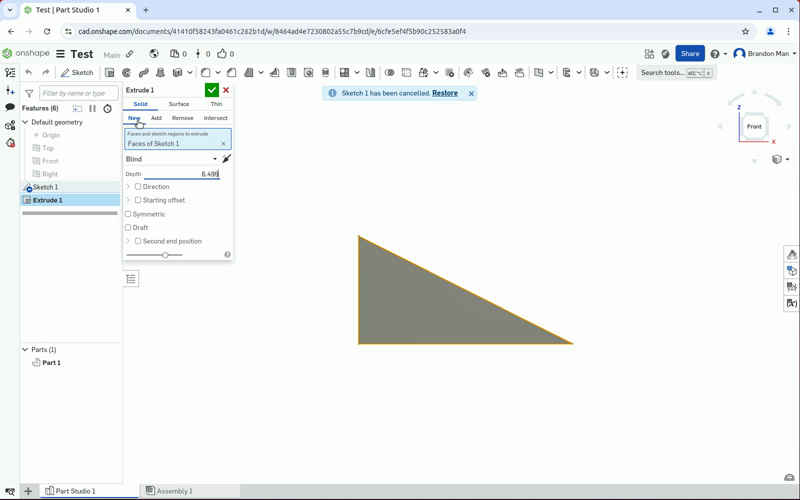
key(enter)
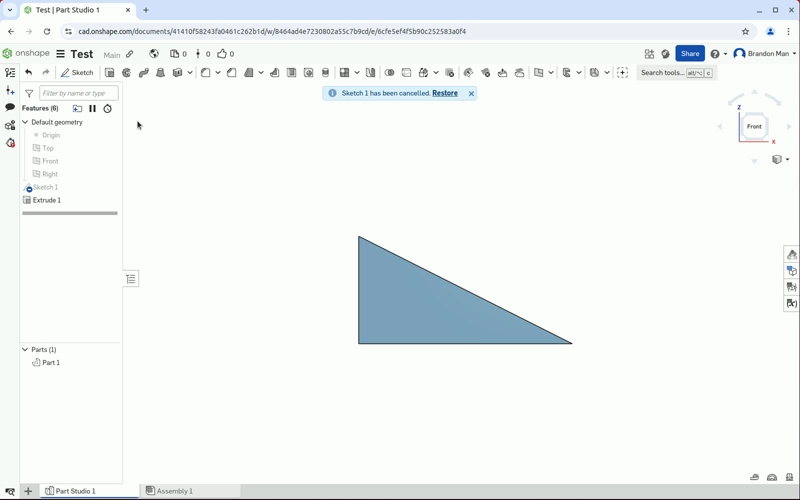
key(shift+h)
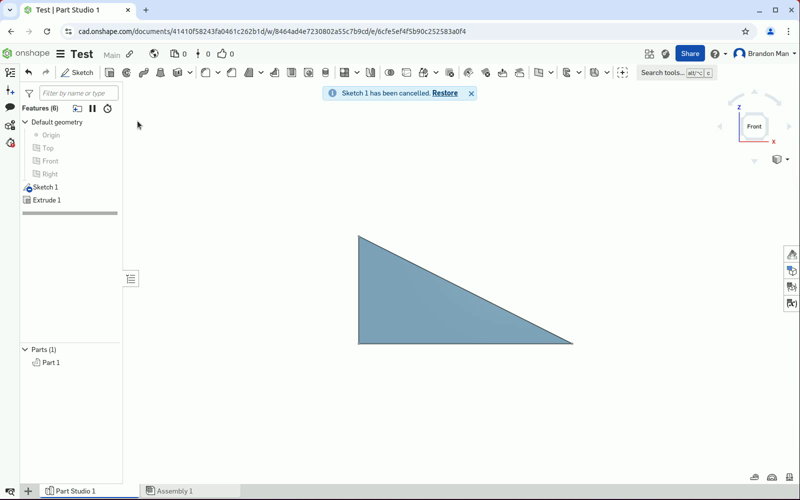
key(shift+h)
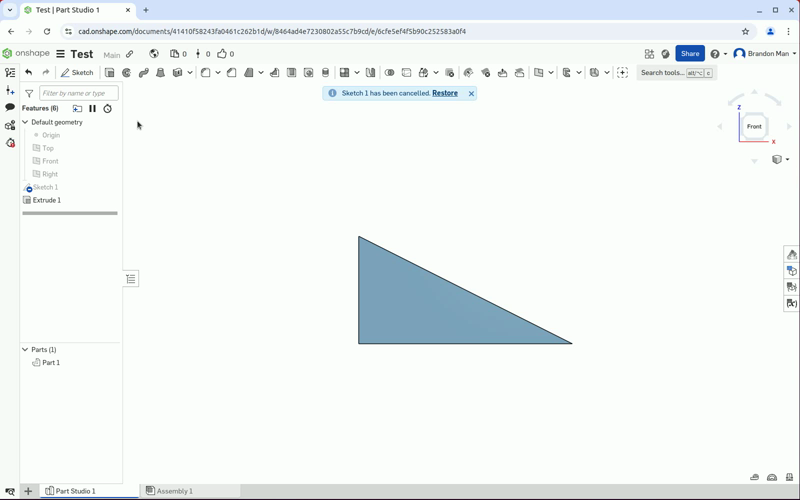
mouse_move(73, 189)
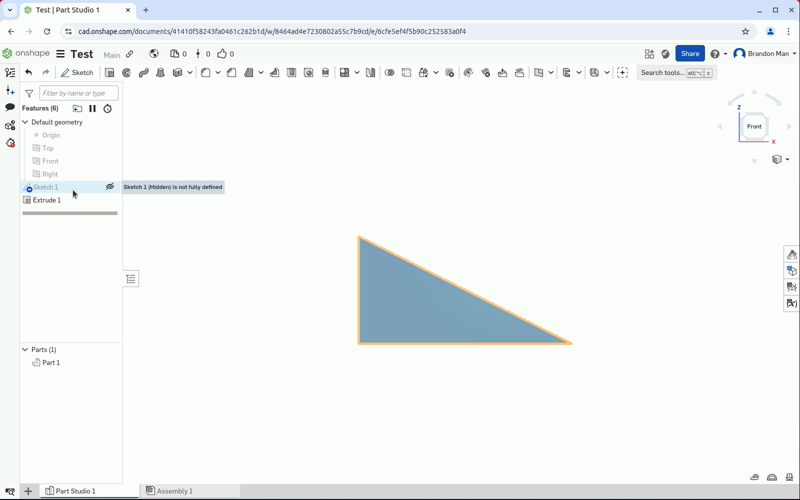
click(73, 189)
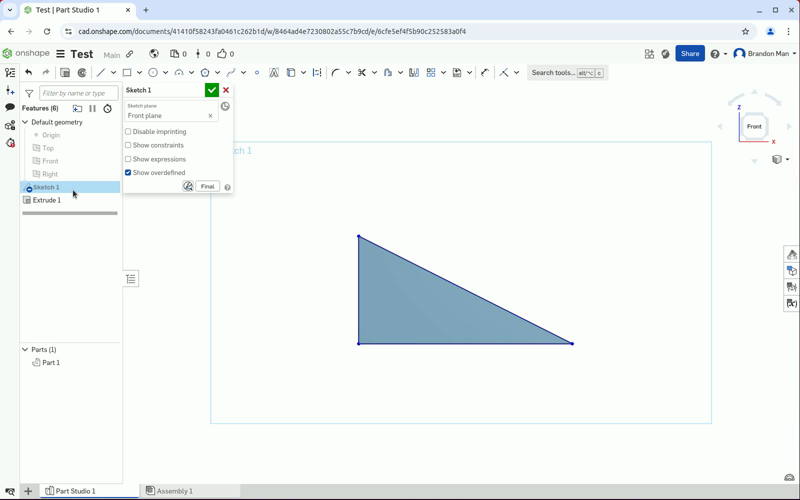
mouse_move(229, 92)
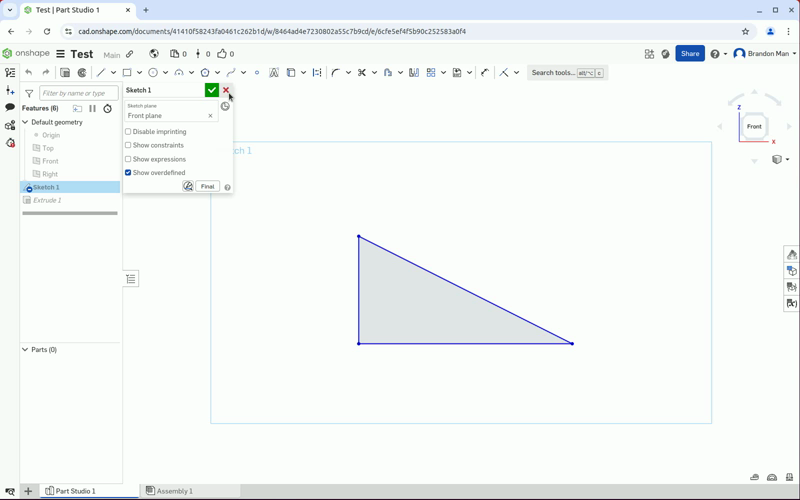
click(229, 92)
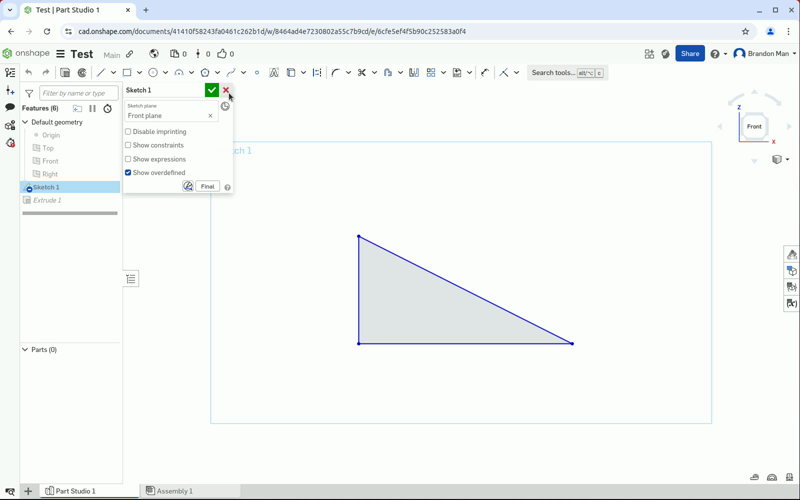
key(shift+s)
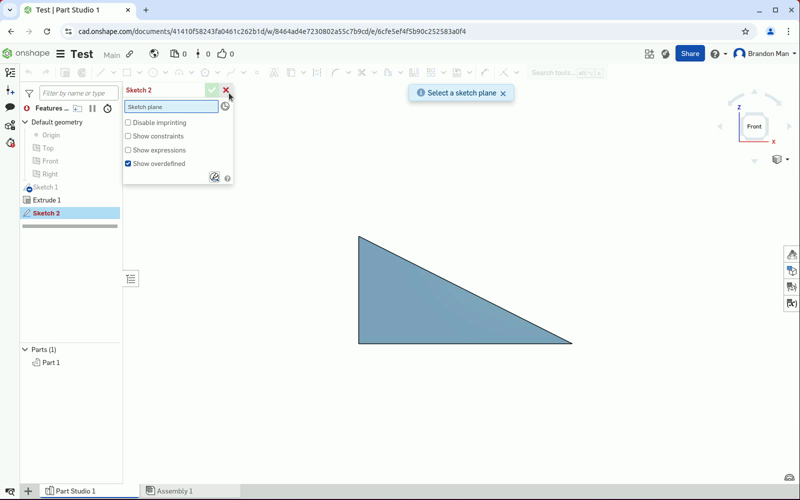
mouse_move(73, 163)
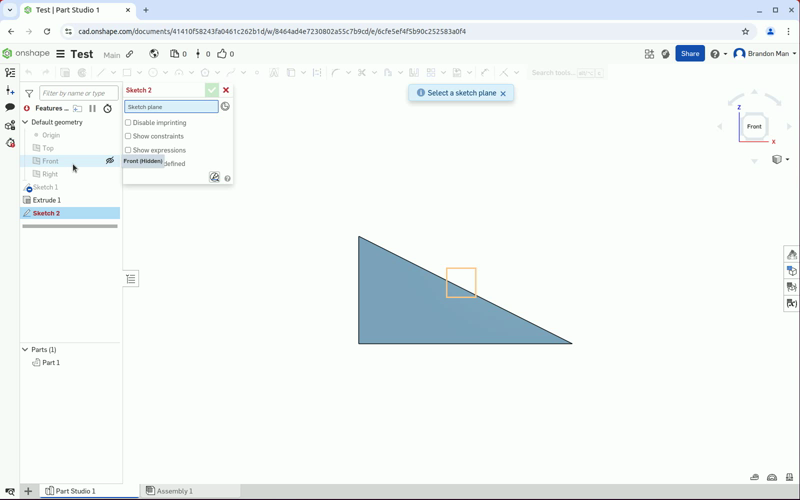
click(73, 163)
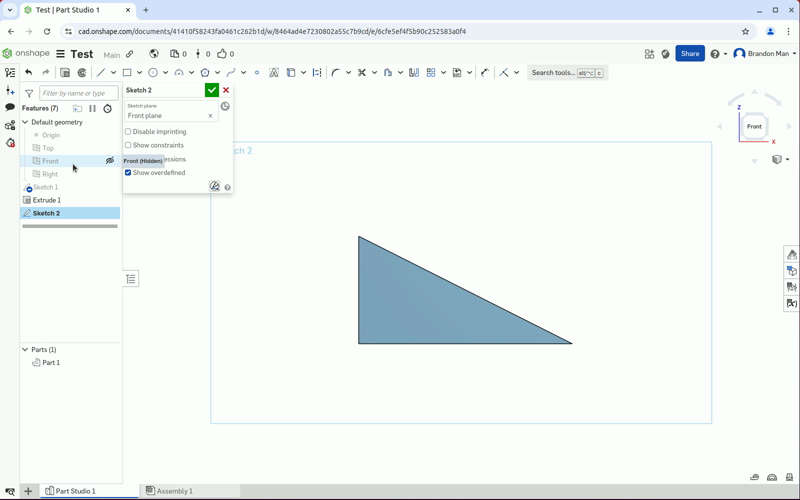
mouse_move(73, 352)
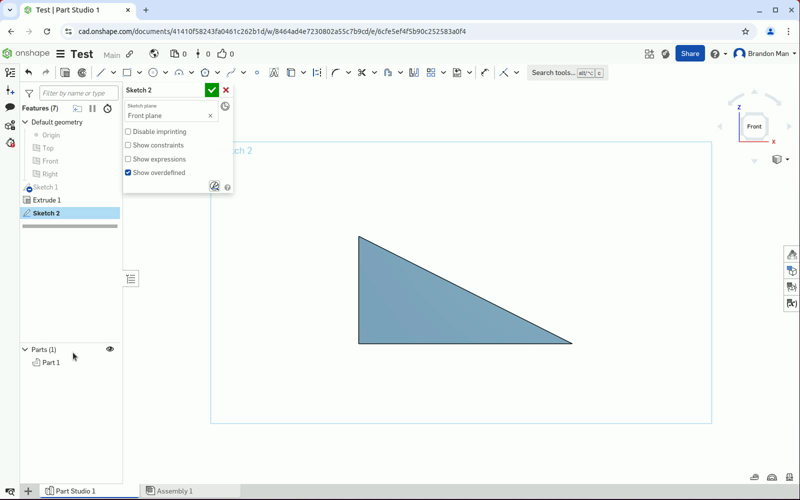
key(y)
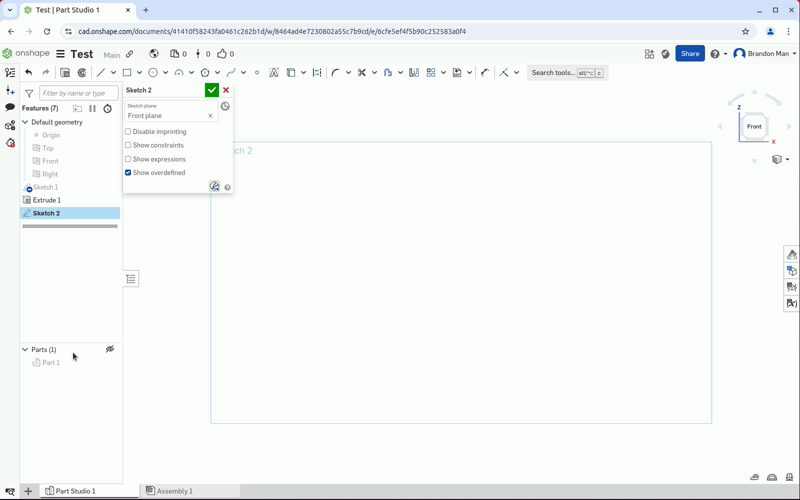
key(l)
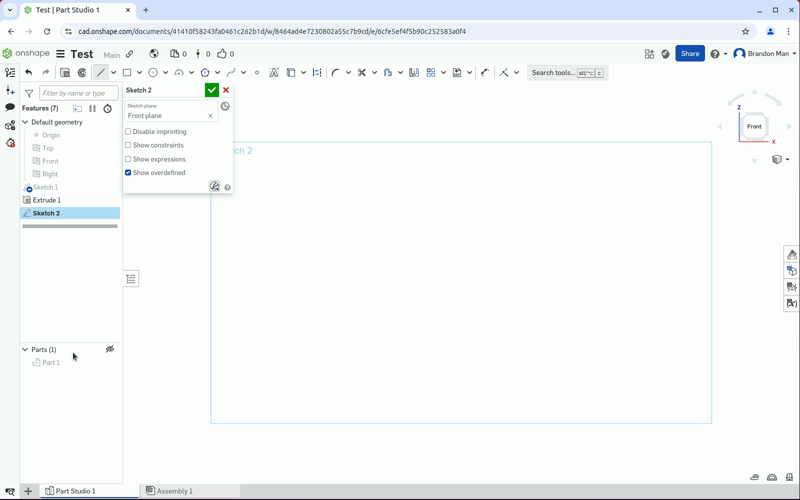
key_down(shift)
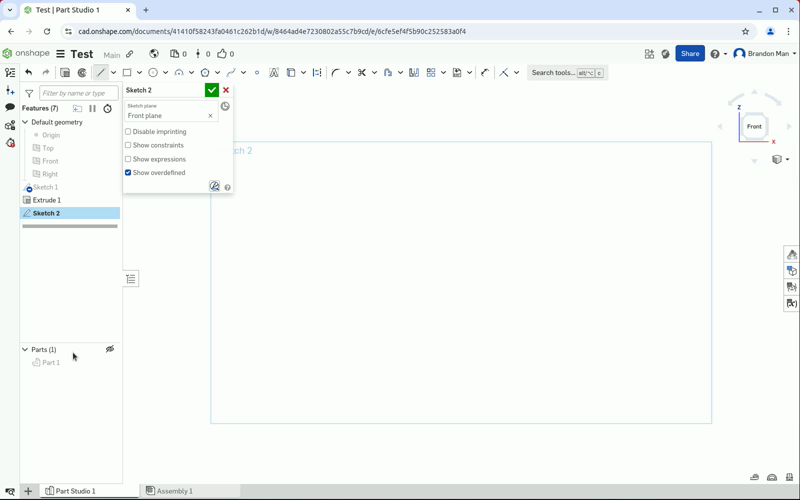
mouse_move(358, 342)
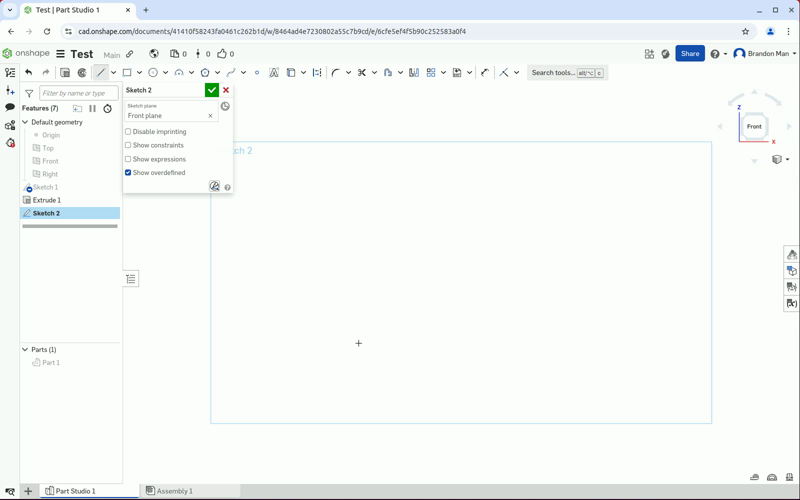
click(358, 342)
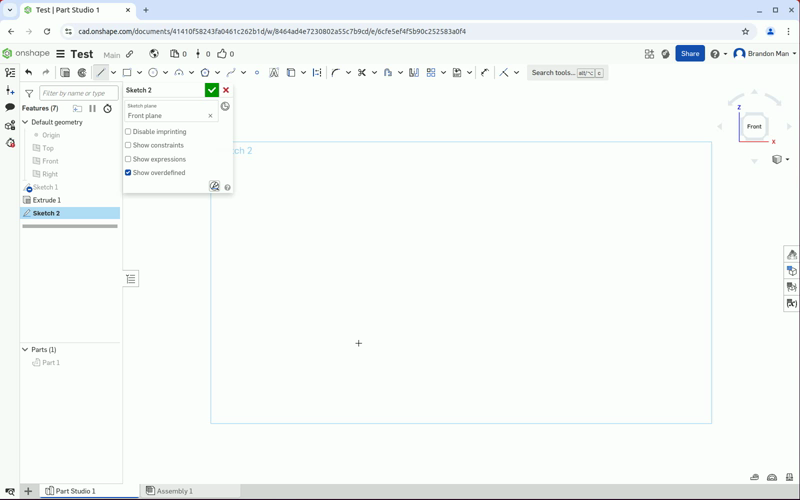
key_up(shift)
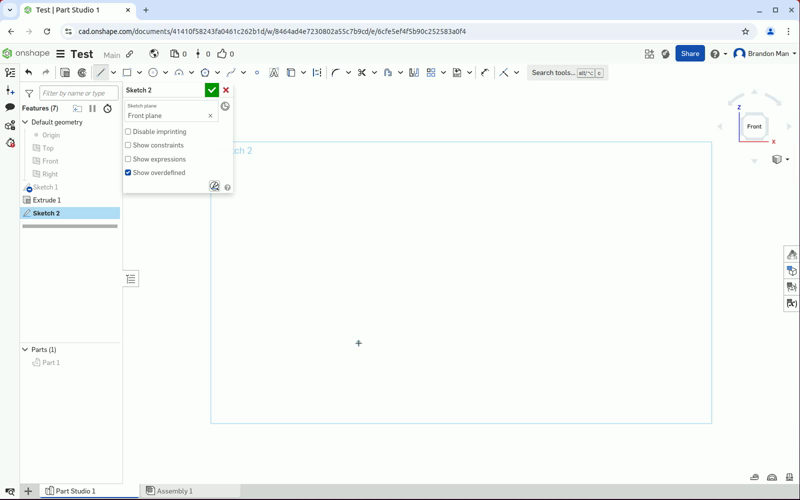
key_down(shift)
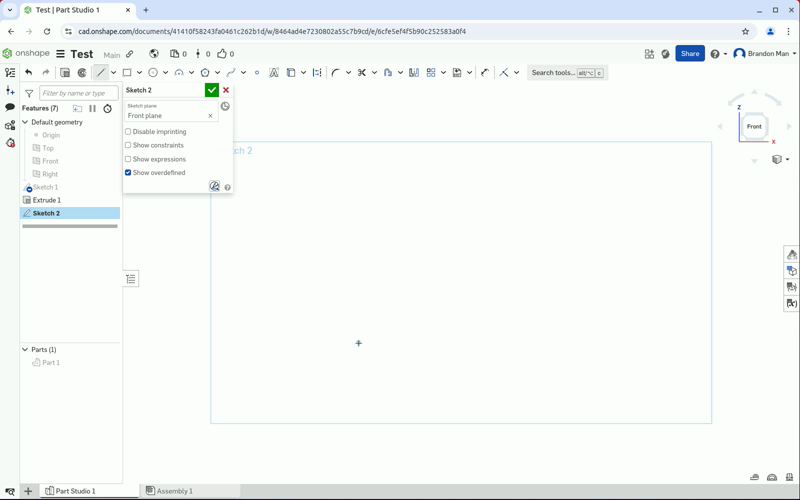
mouse_move(572, 342)
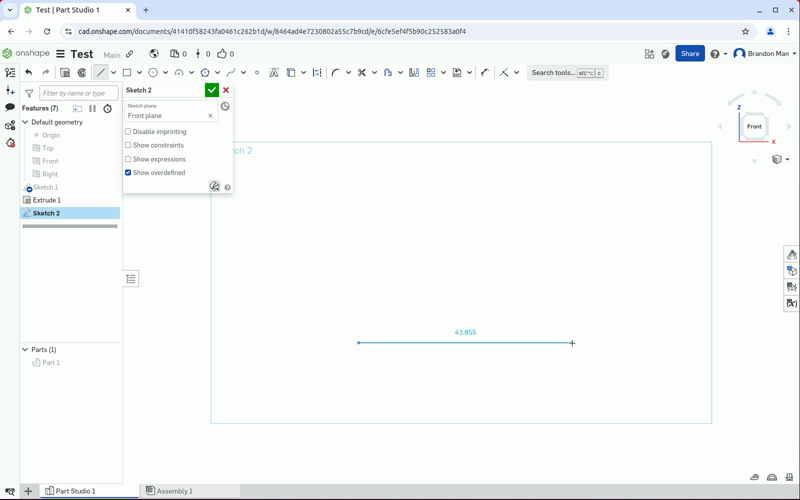
click(572, 342)
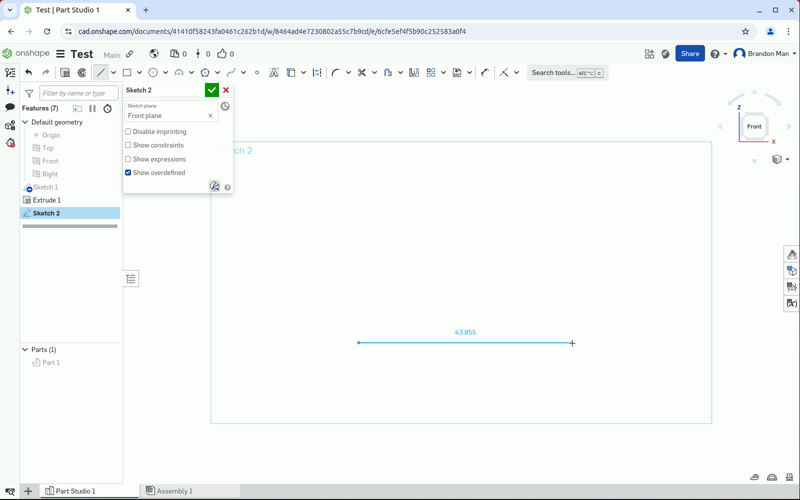
key_up(shift)
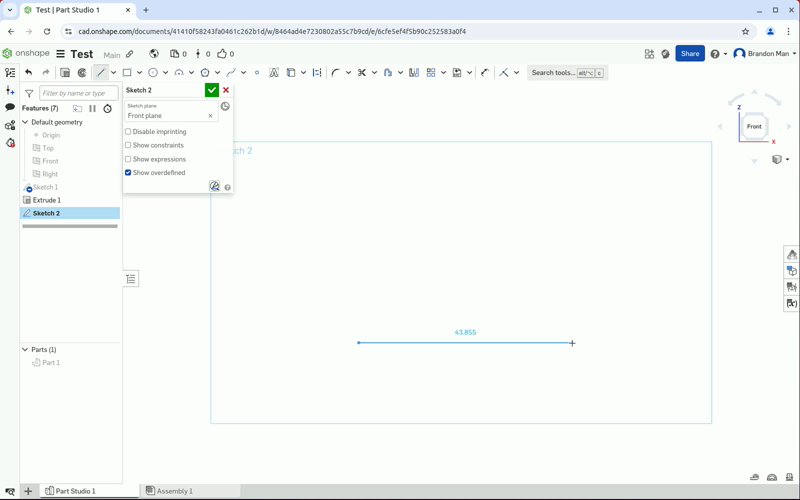
key_down(shift)
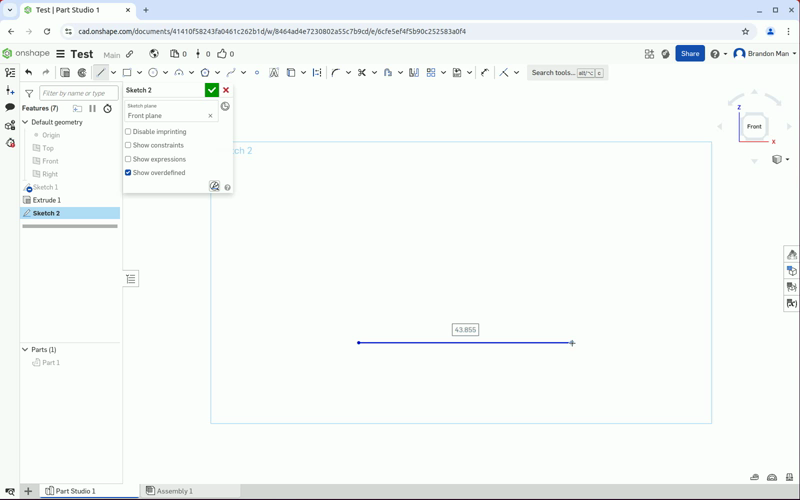
mouse_move(572, 237)
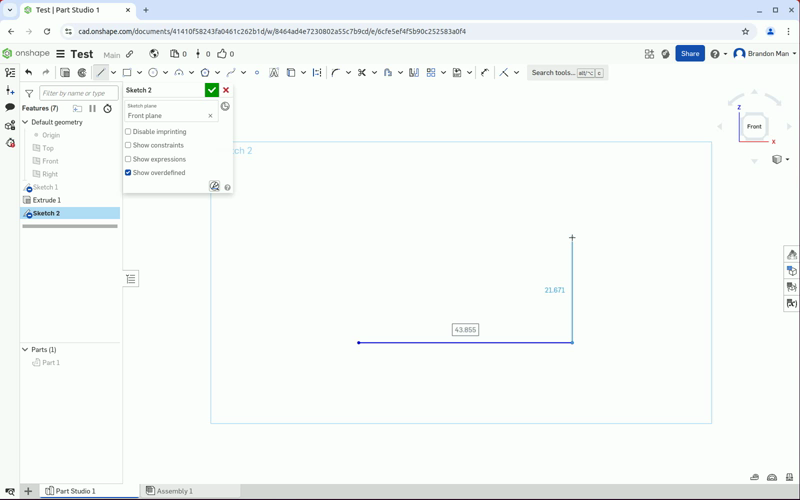
click(572, 237)
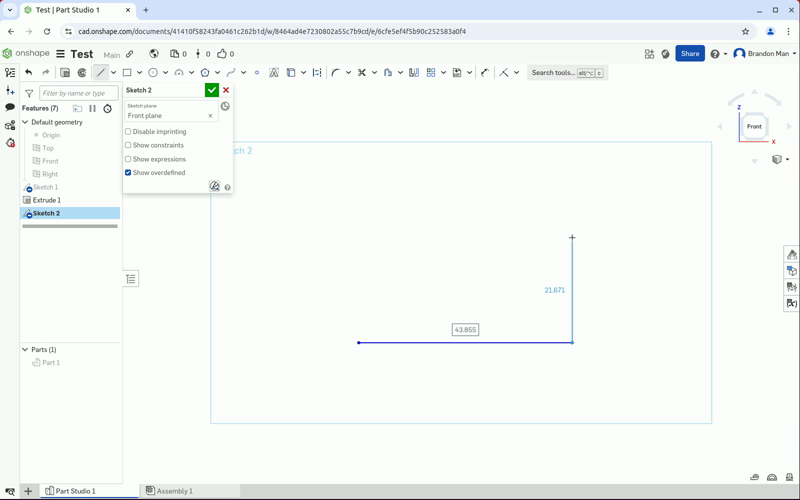
key_up(shift)
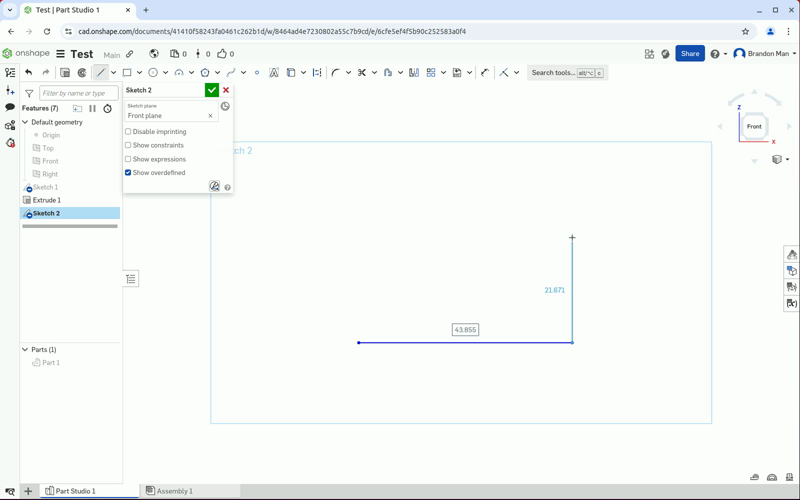
key_down(shift)
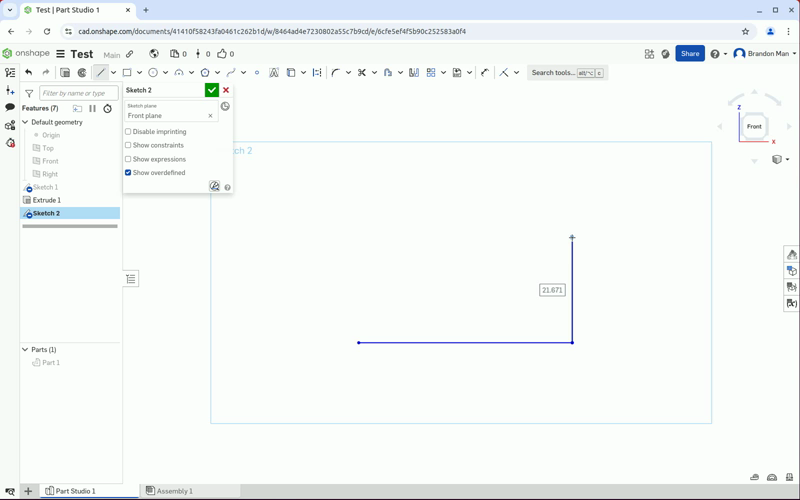
mouse_move(358, 342)
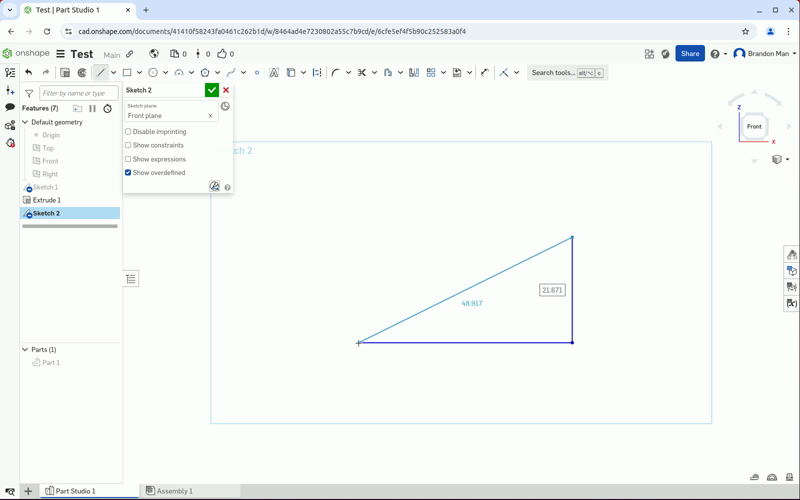
key_up(shift)
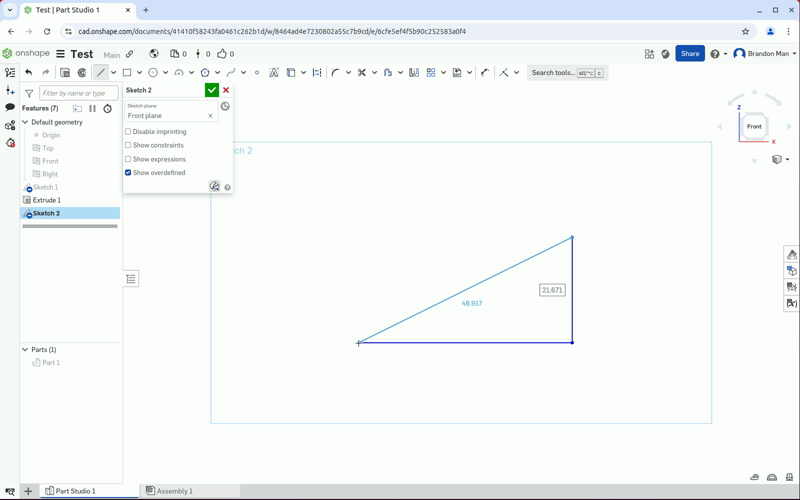
click(358, 342)
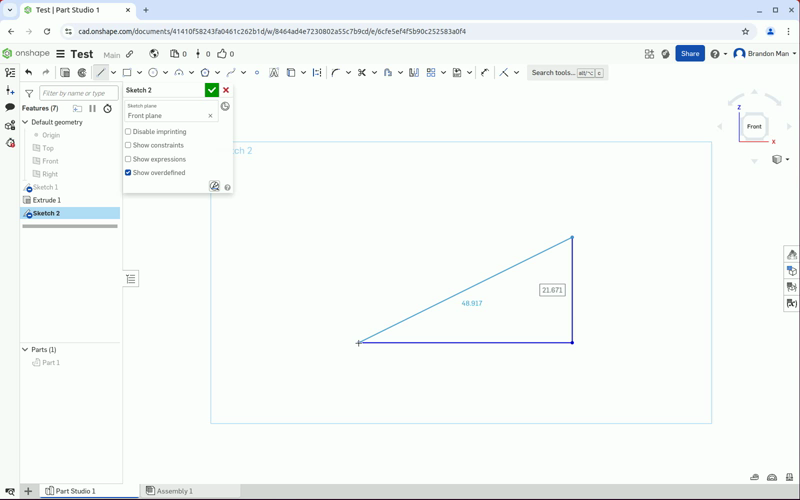
key(esc)
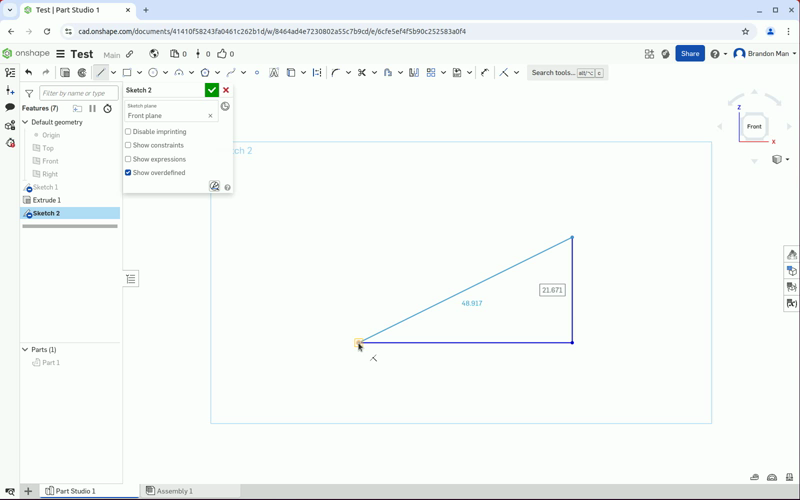
mouse_move(542, 275)
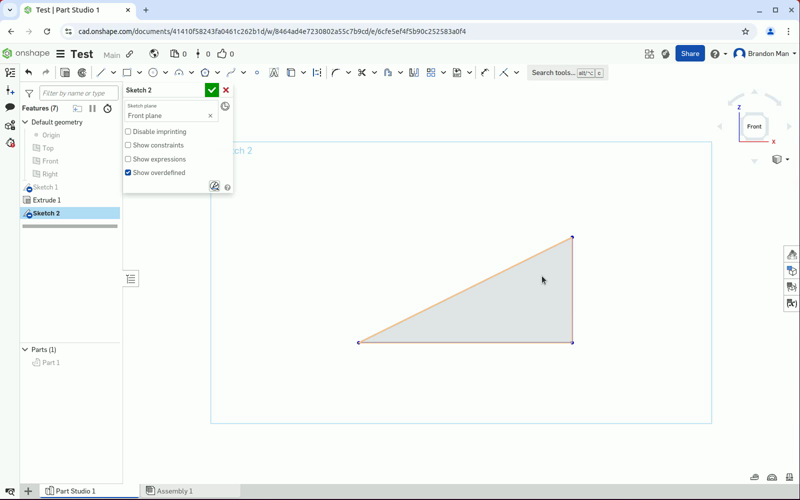
click(542, 275)
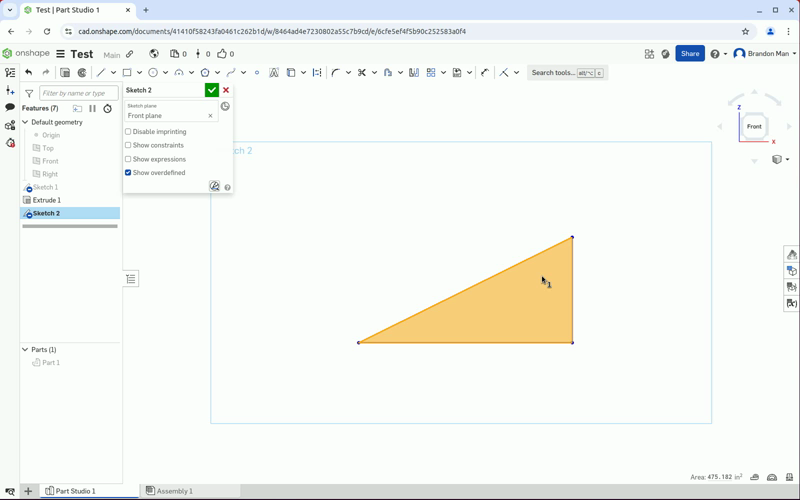
mouse_move(73, 352)
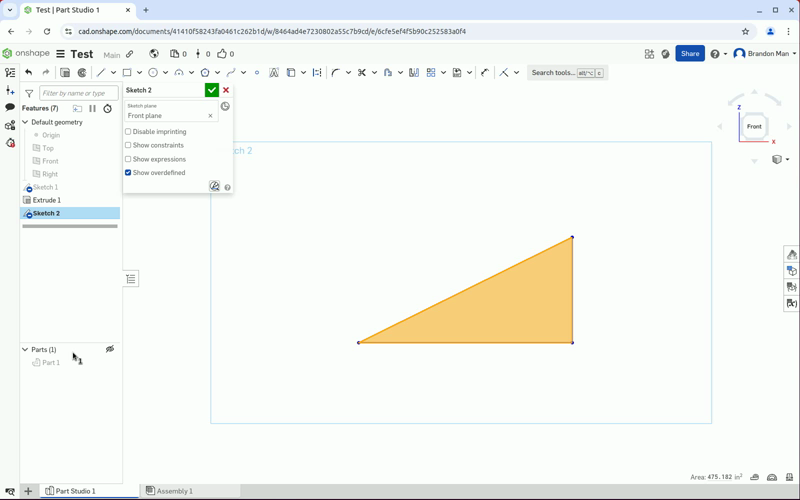
key(shift+y)
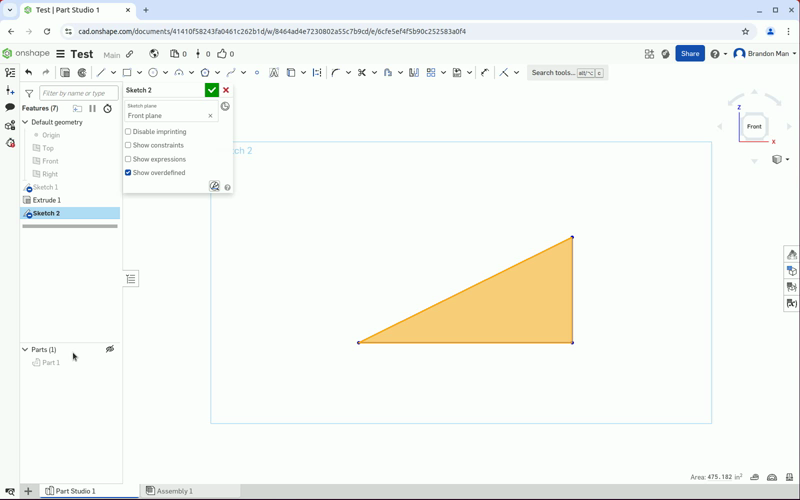
key(shift+e)
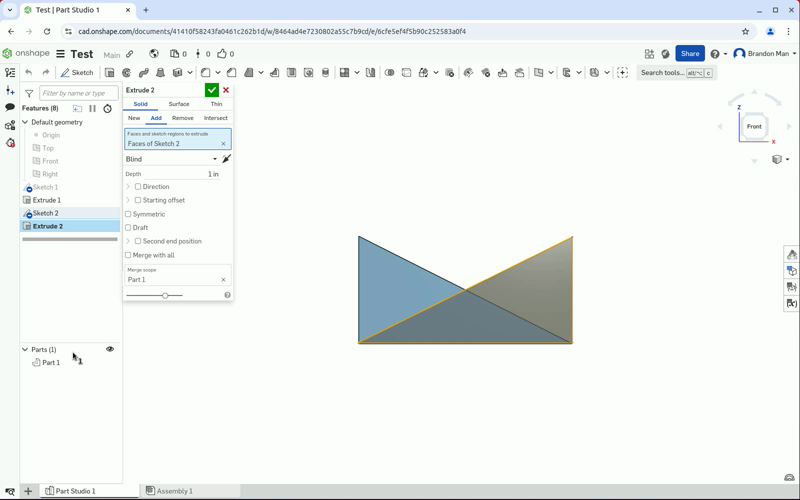
mouse_move(143, 106)
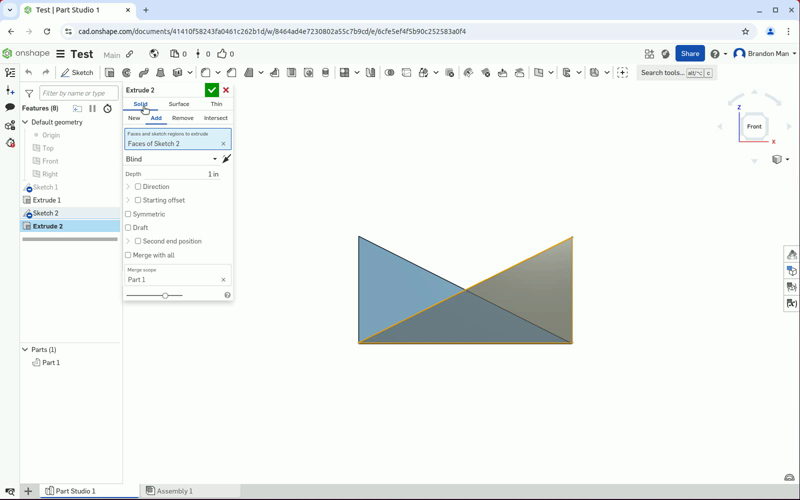
click(143, 106)
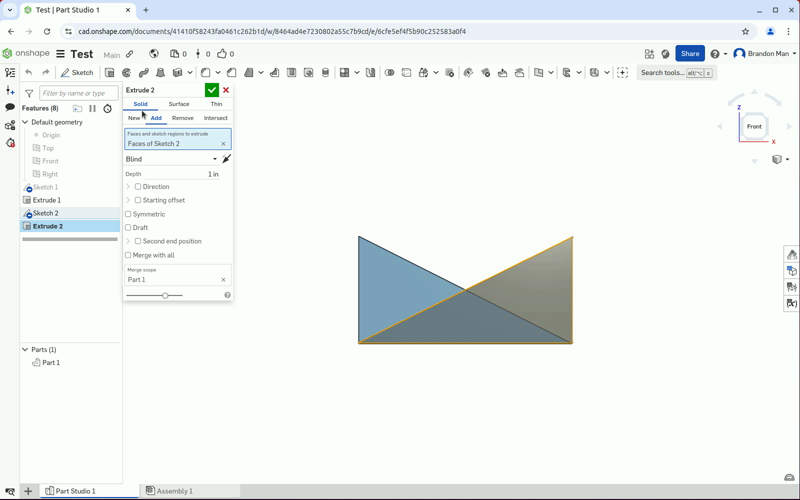
mouse_move(137, 120)
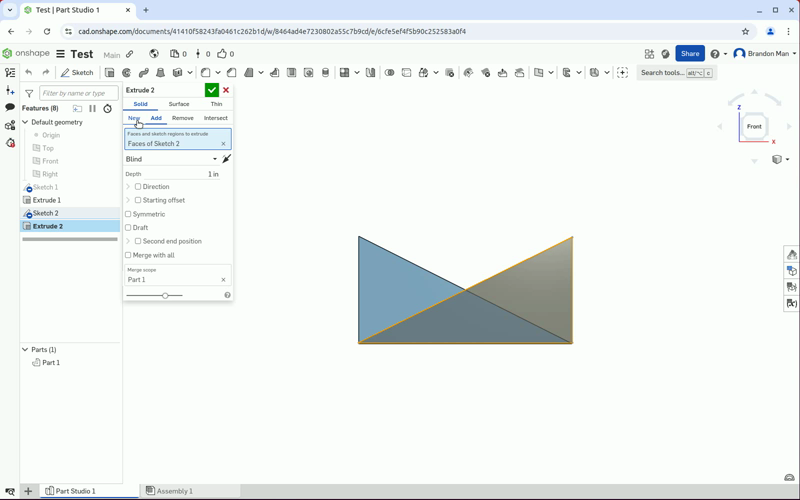
click(137, 120)
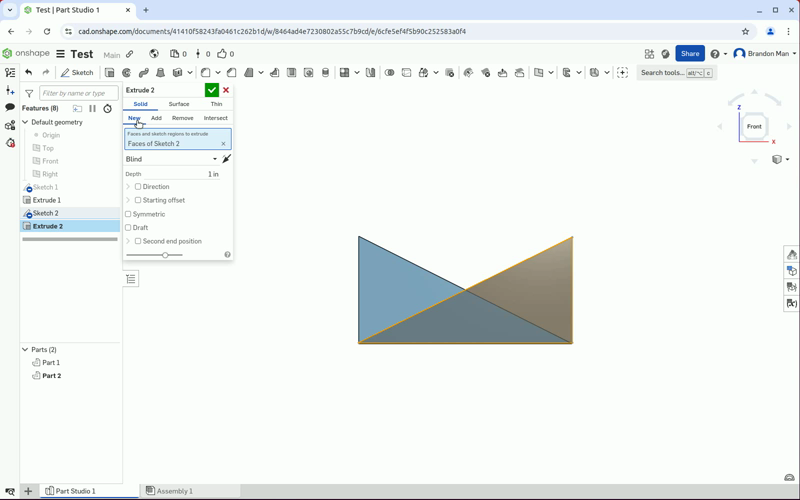
key(tab, 4)
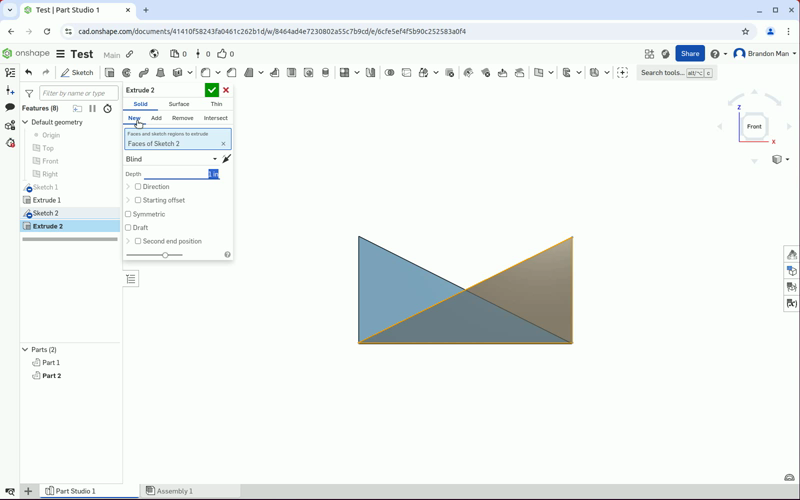
text(-6.499)
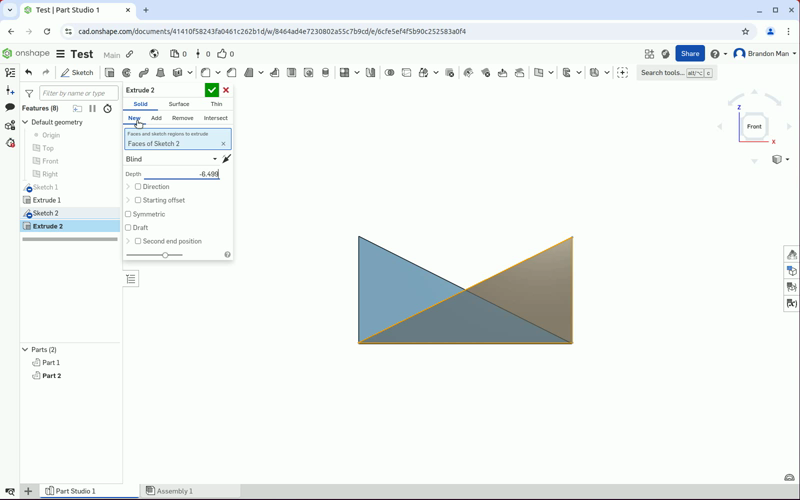
key(enter)
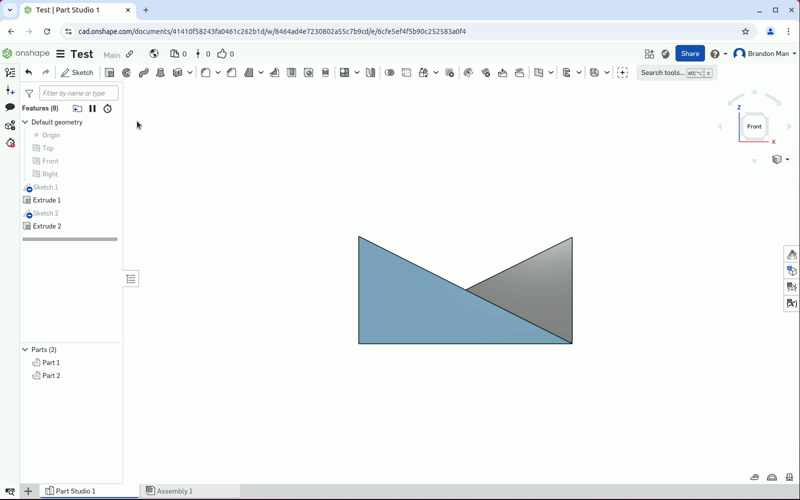
key(shift+h)
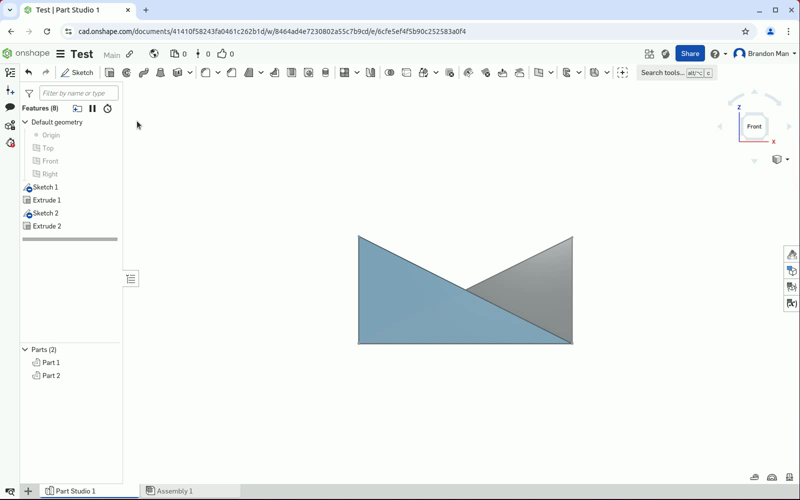
key(shift+h)
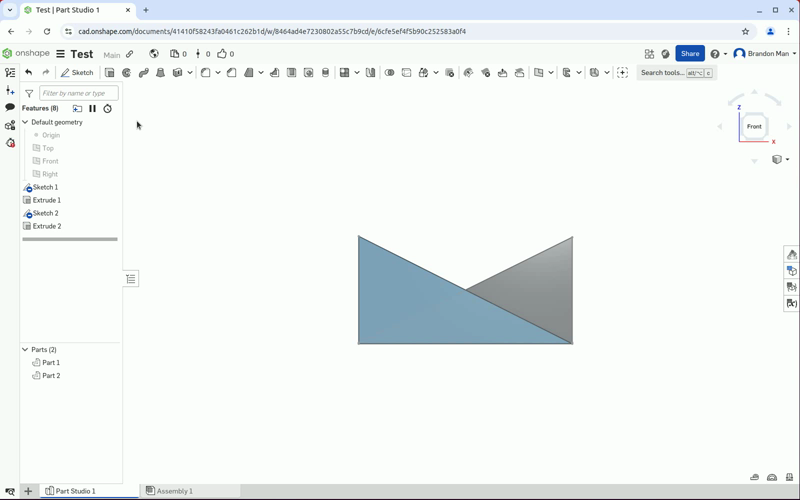
key(shift+7)
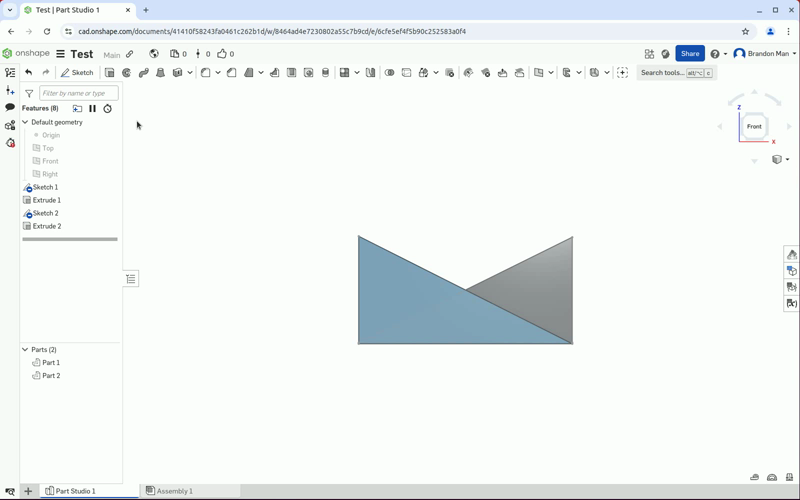
key(left, 2)
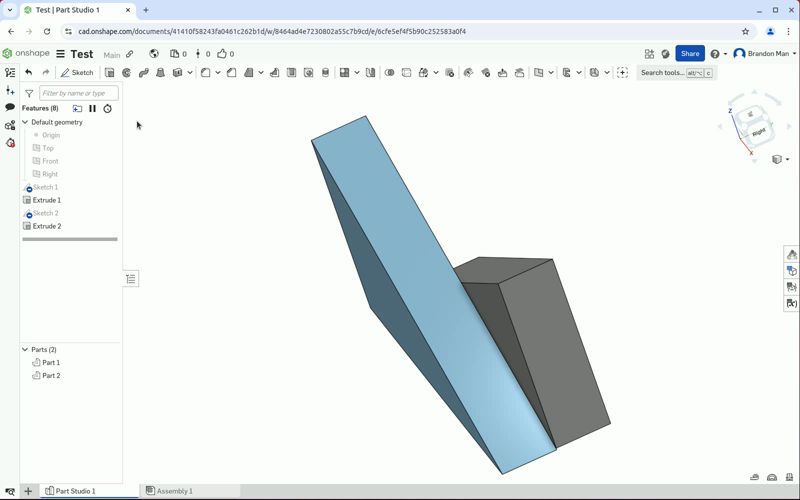
key(down, 2)
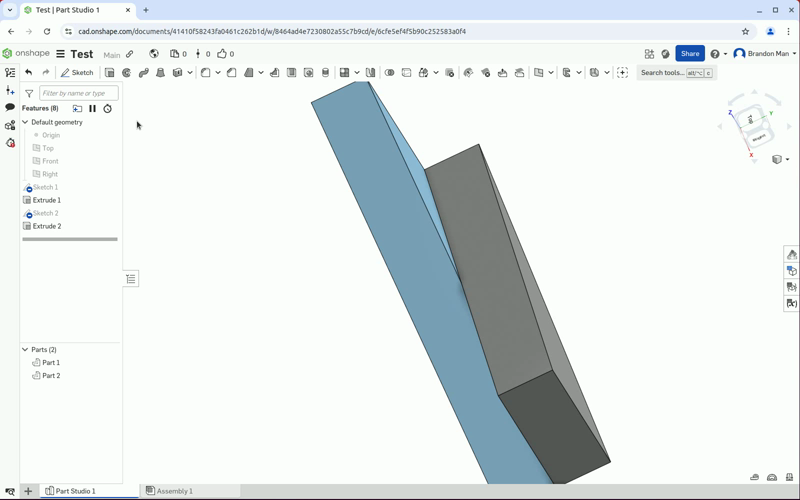
key(up, 2)
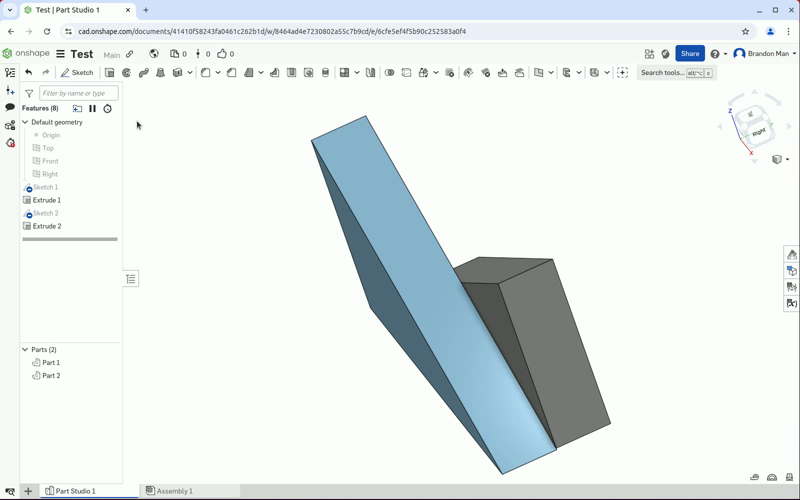
key(right, 2)
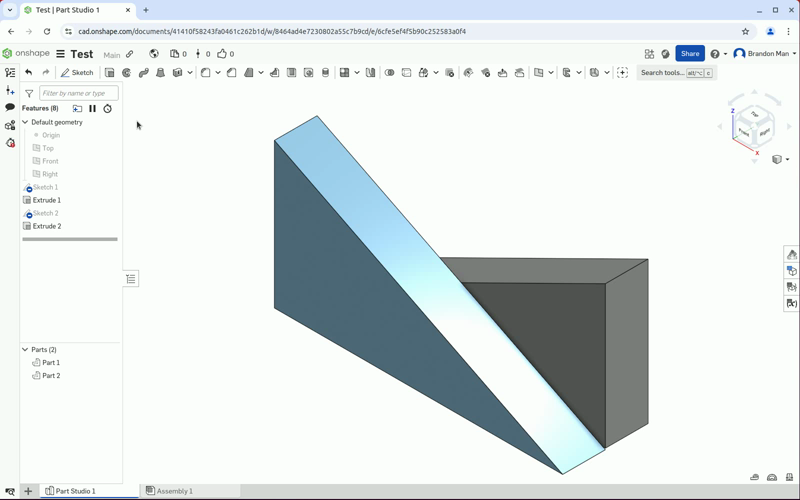
mouse_move(73, 189)
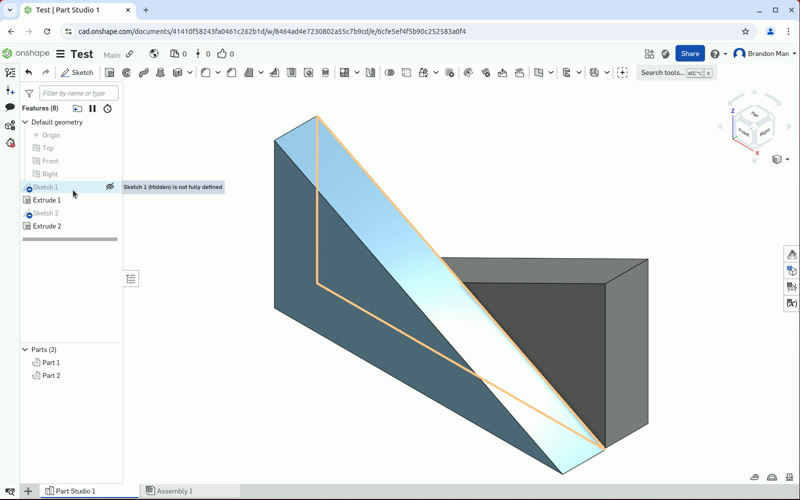
click(73, 189)